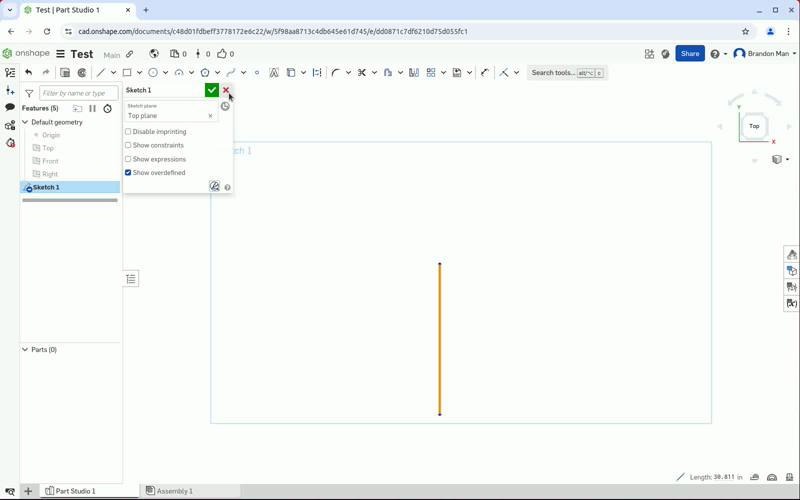
key(shift+h)
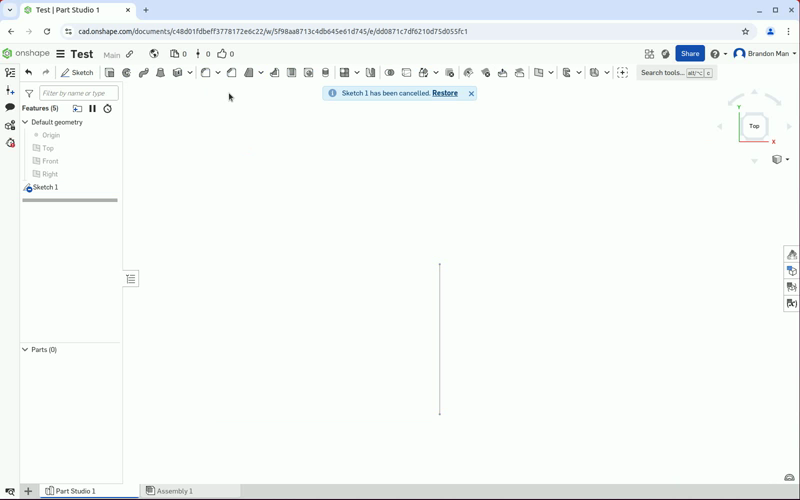
key(shift+s)
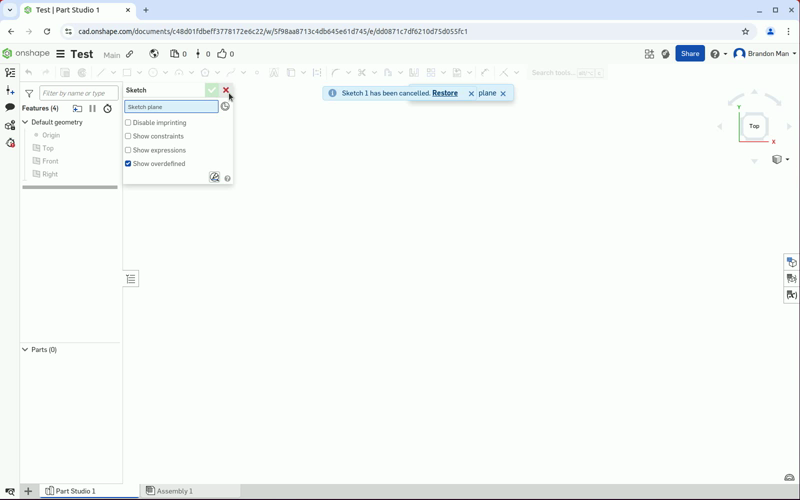
mouse_move(73, 150)
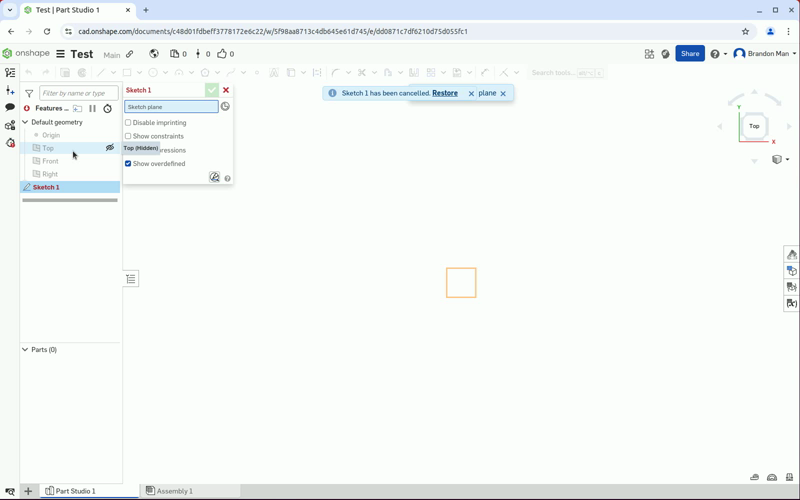
click(73, 150)
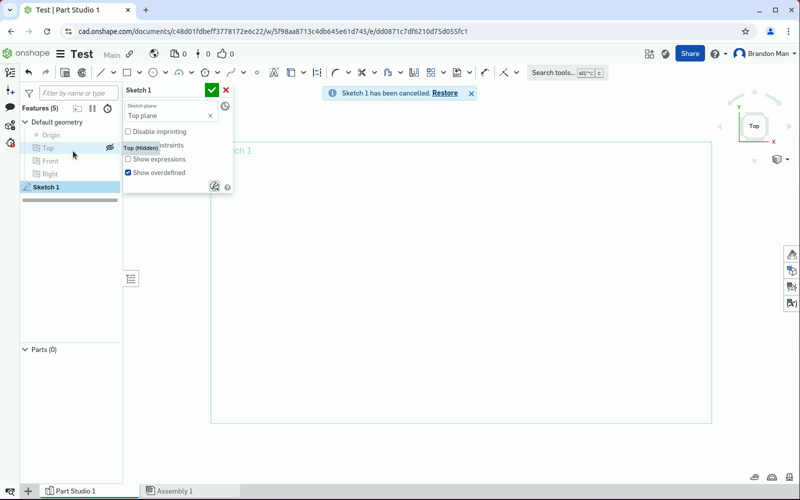
mouse_move(73, 352)
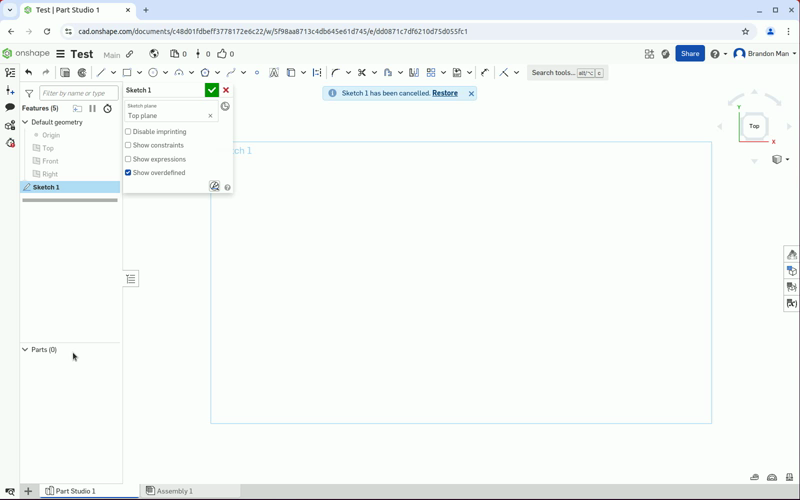
key(y)
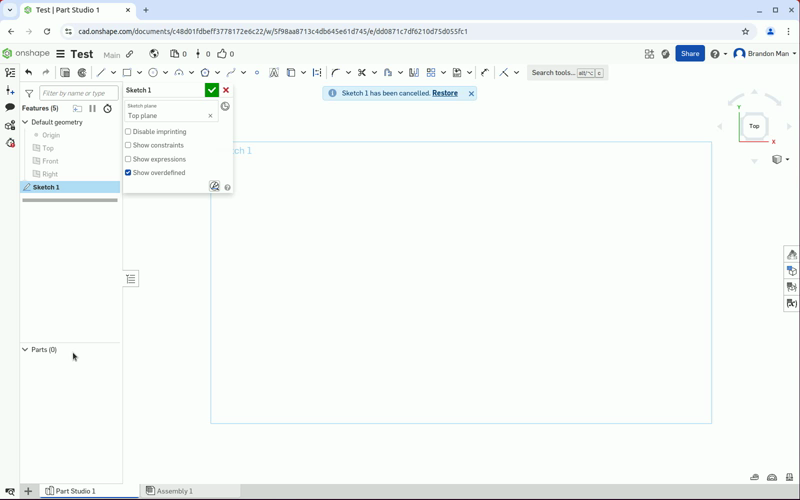
key(l)
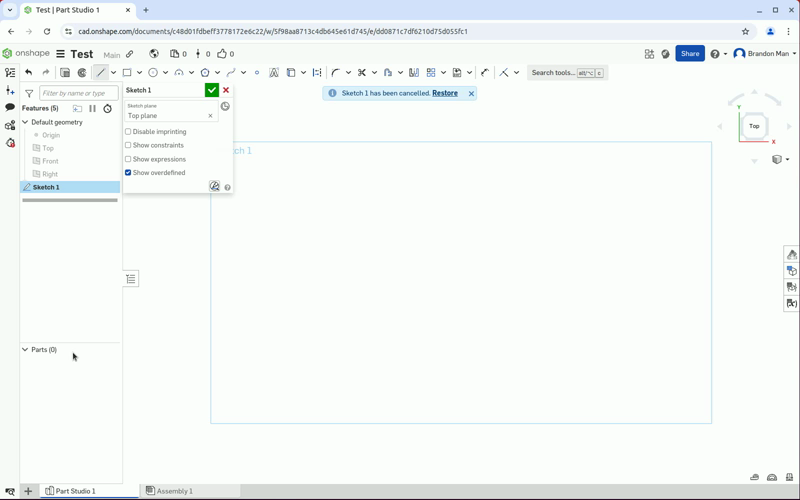
key_down(shift)
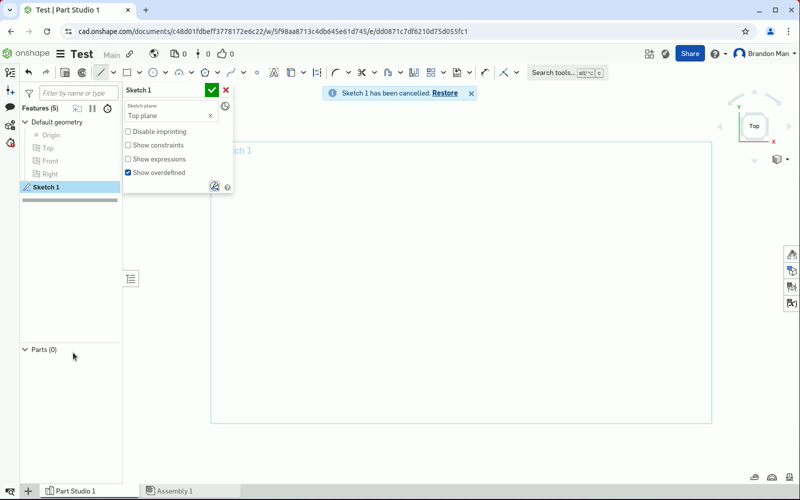
mouse_move(372, 382)
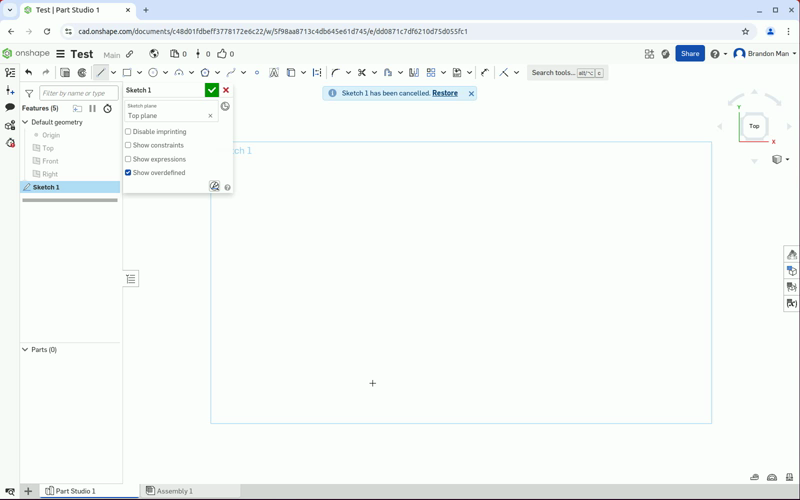
click(372, 382)
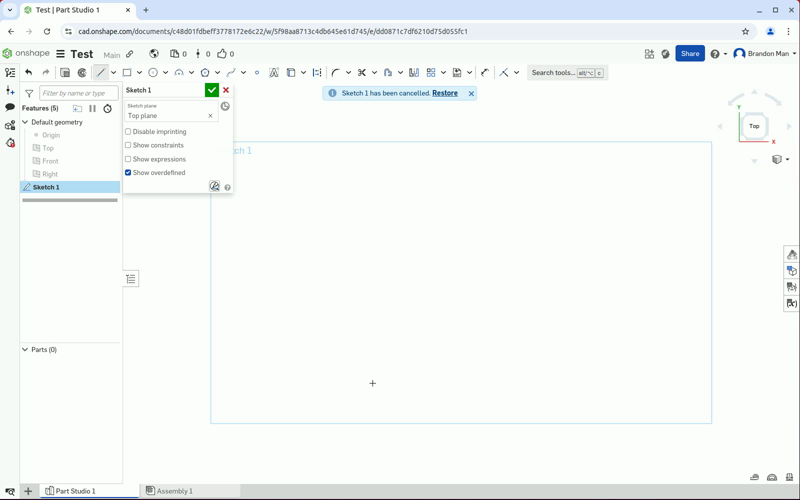
key_up(shift)
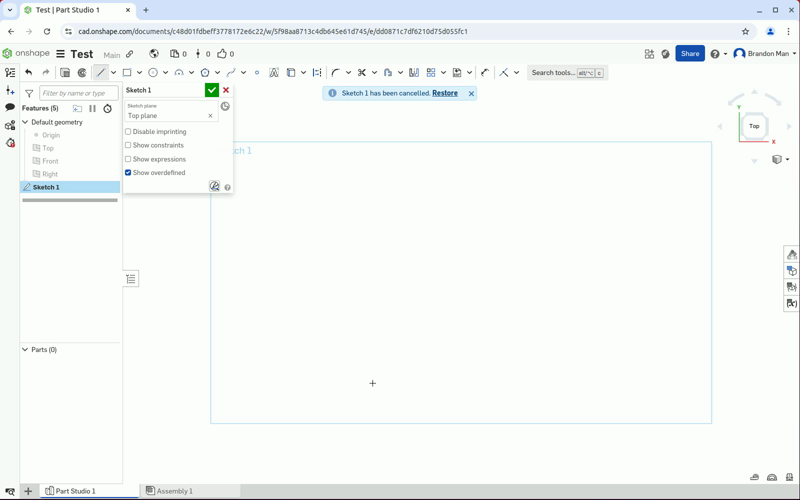
key_down(shift)
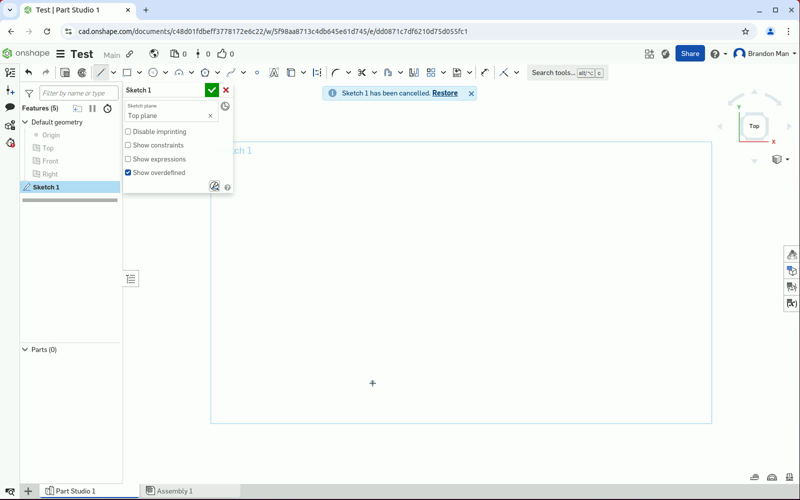
mouse_move(549, 382)
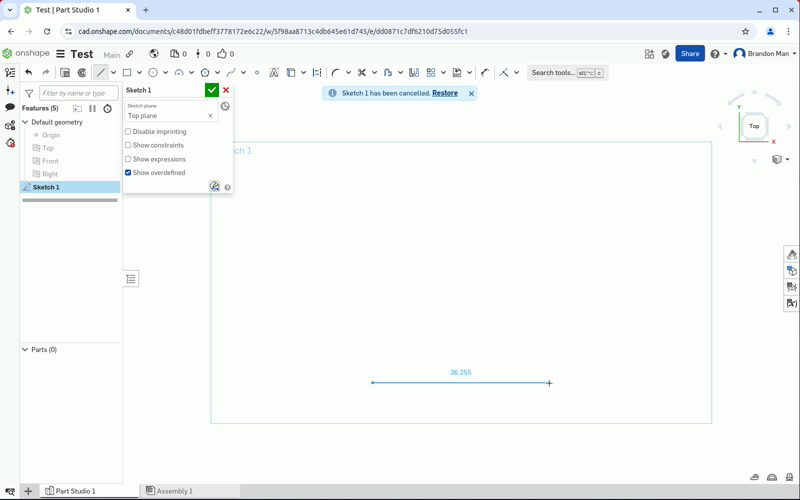
click(549, 382)
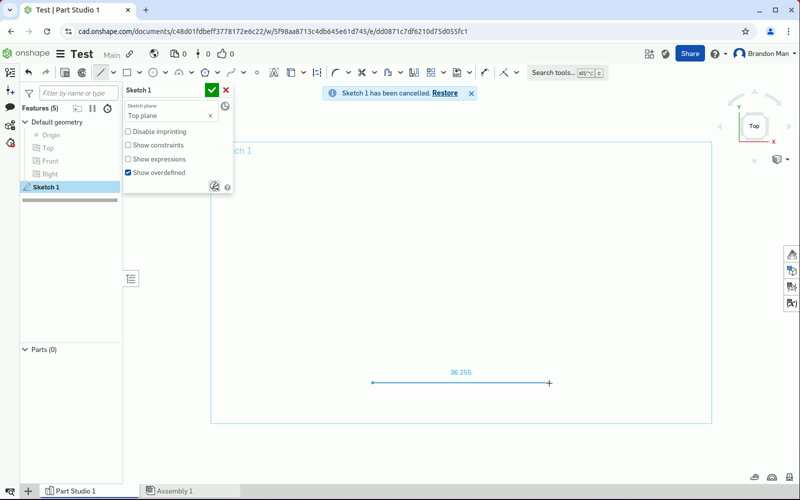
key_up(shift)
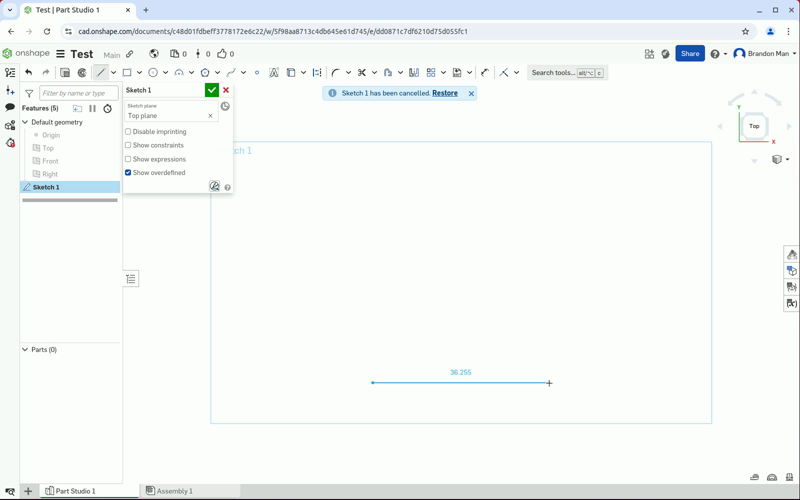
key_down(shift)
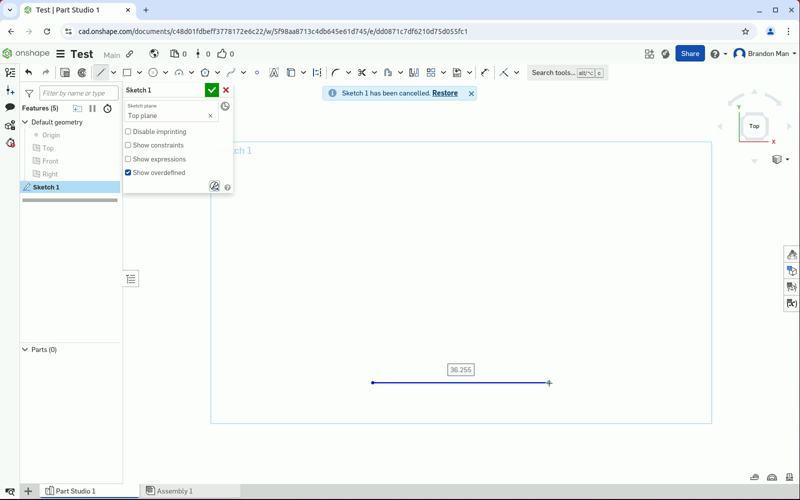
mouse_move(549, 285)
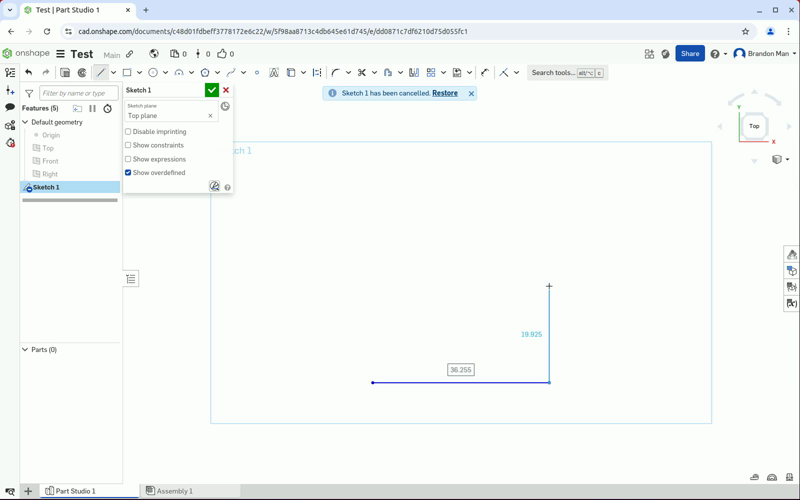
click(549, 285)
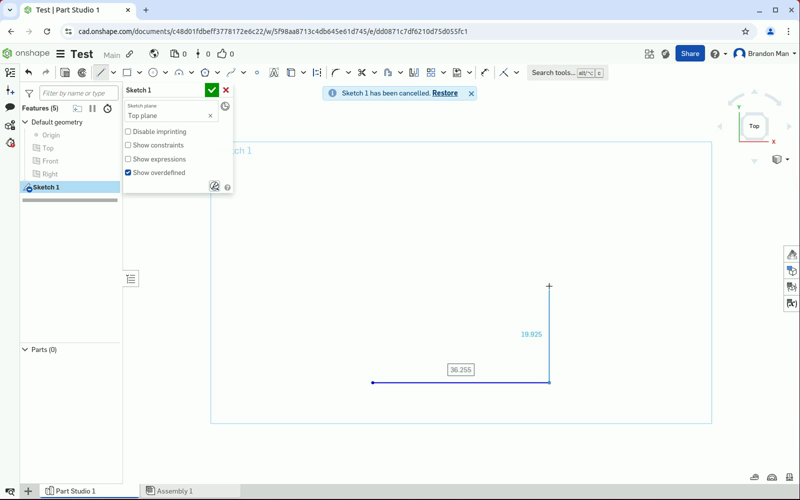
key_up(shift)
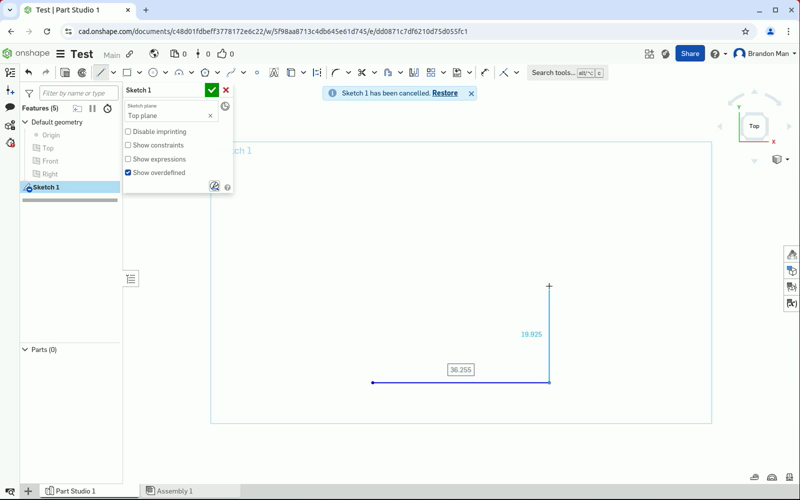
key_down(shift)
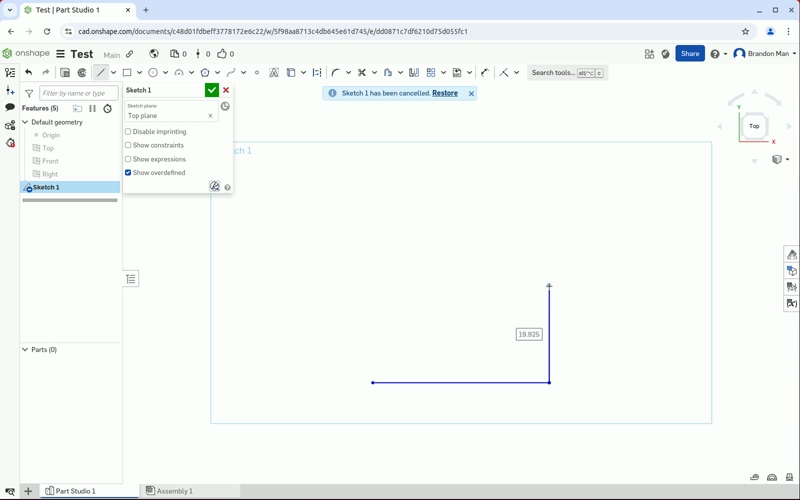
mouse_move(452, 285)
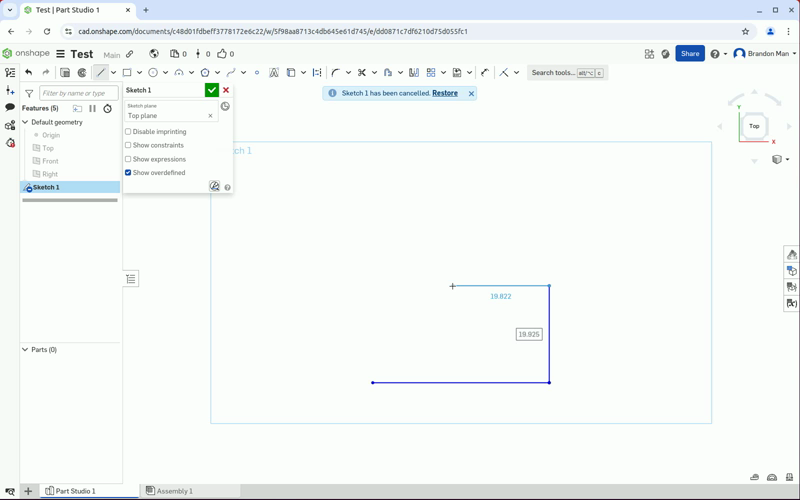
click(452, 285)
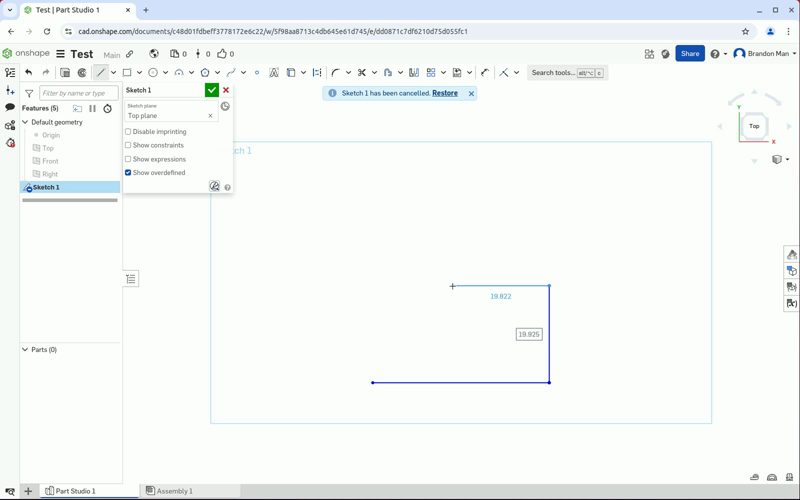
key_up(shift)
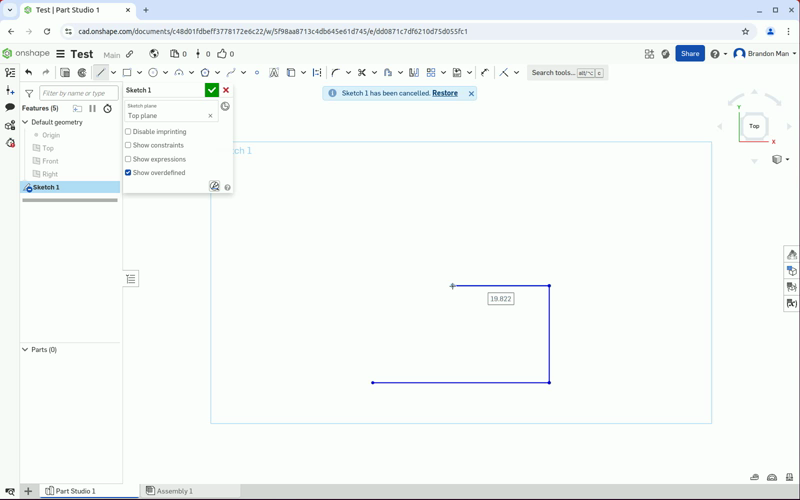
key_down(shift)
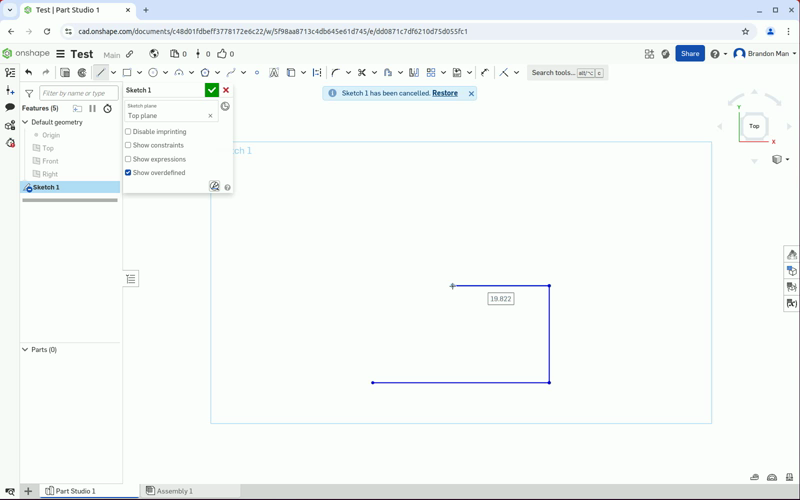
mouse_move(482, 285)
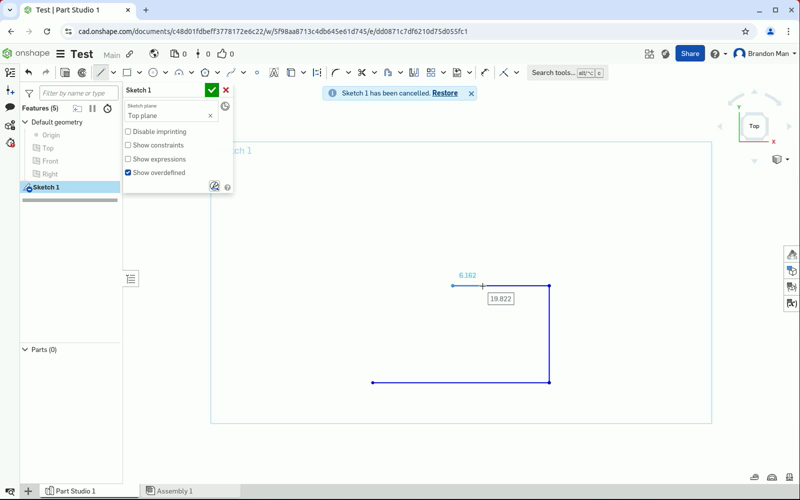
mouse_move(452, 302)
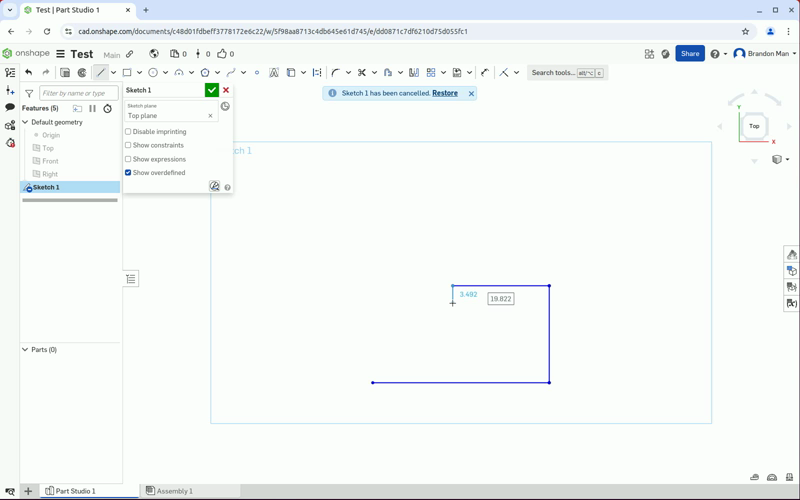
click(452, 302)
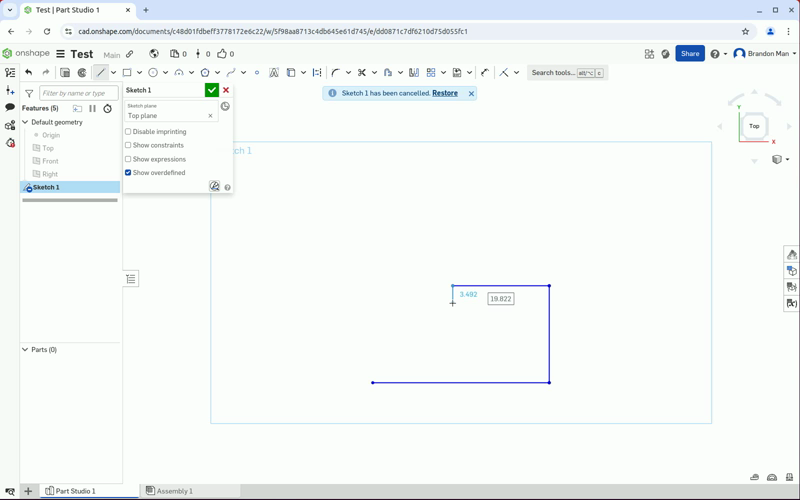
key_up(shift)
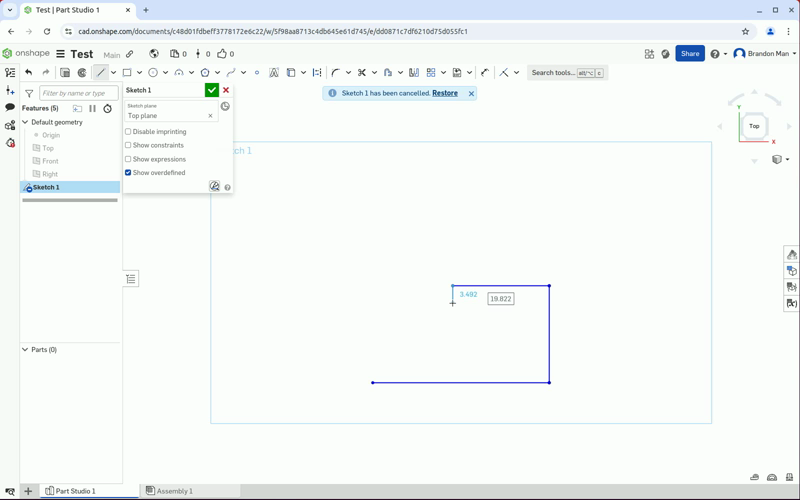
key_down(shift)
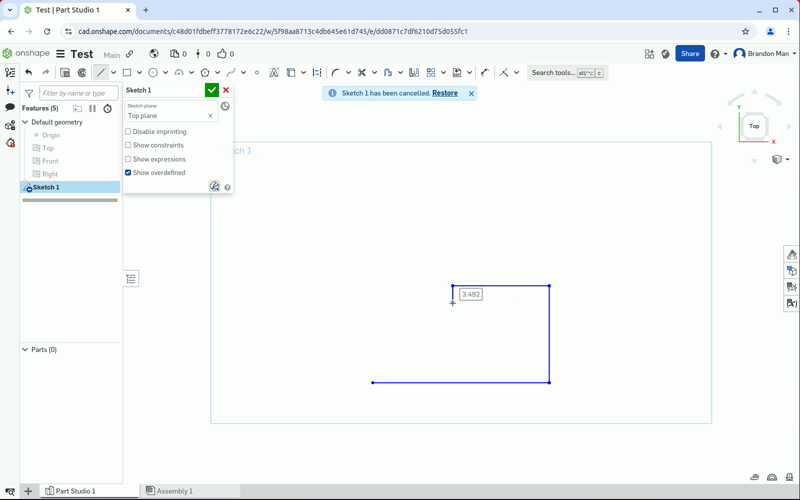
mouse_move(372, 302)
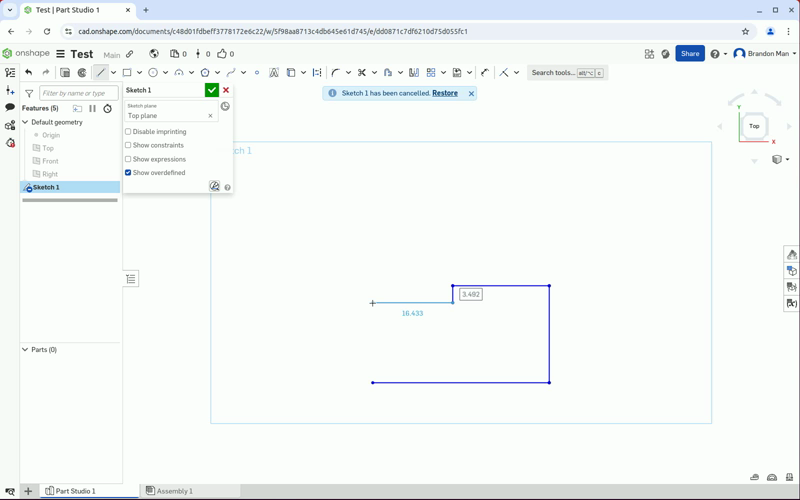
click(372, 302)
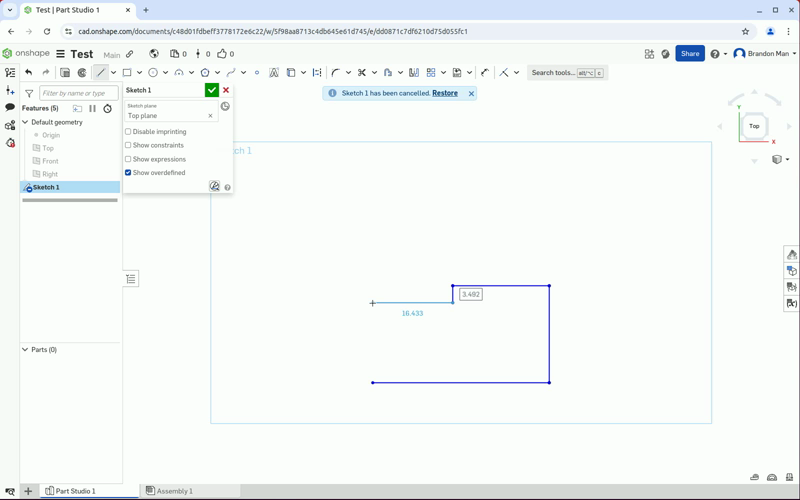
key_up(shift)
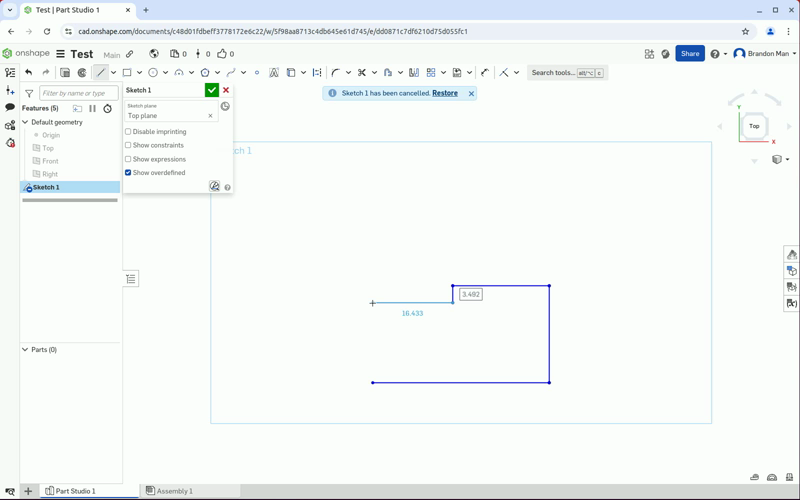
key_down(shift)
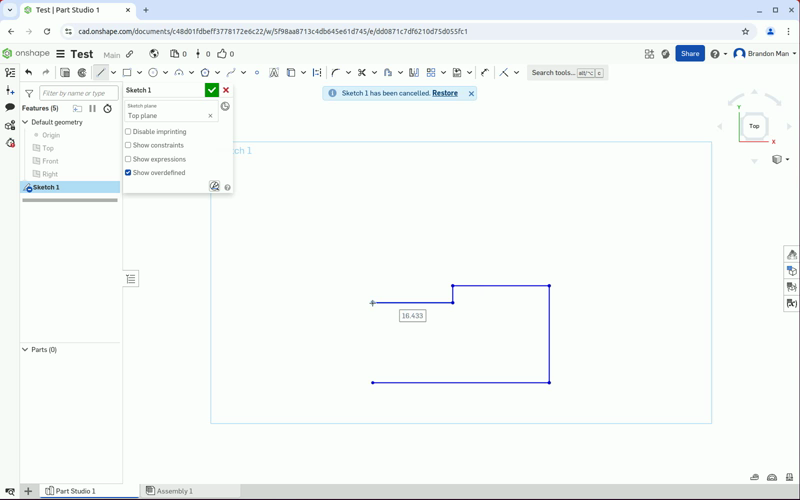
mouse_move(372, 382)
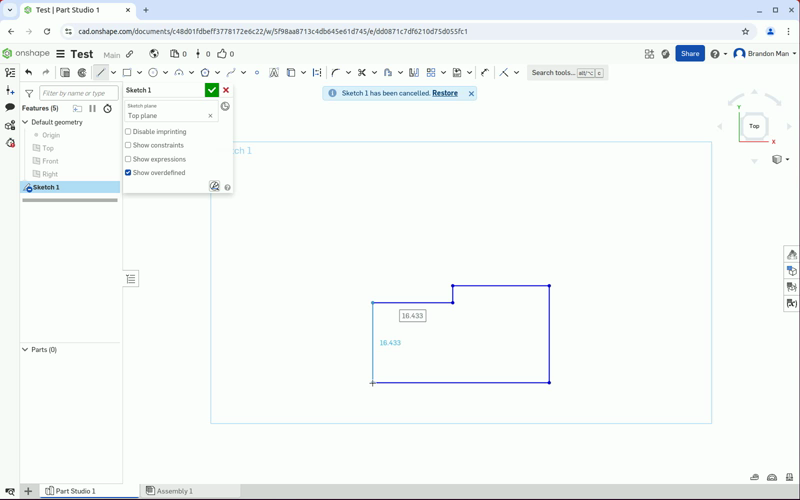
key_up(shift)
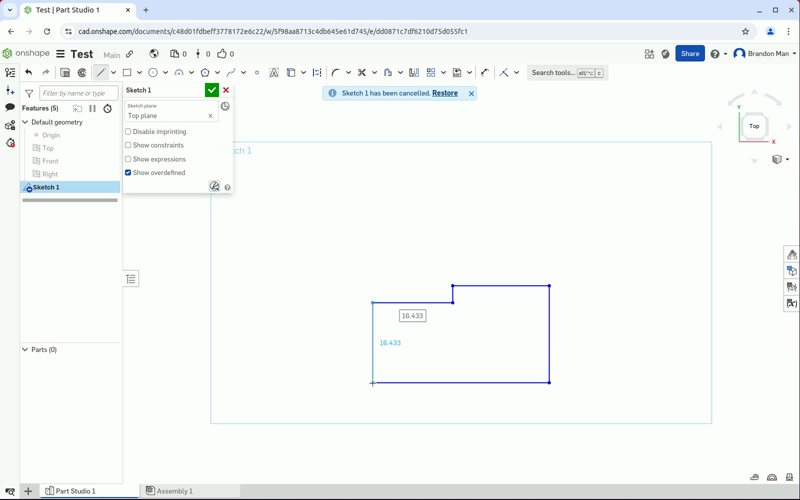
click(372, 382)
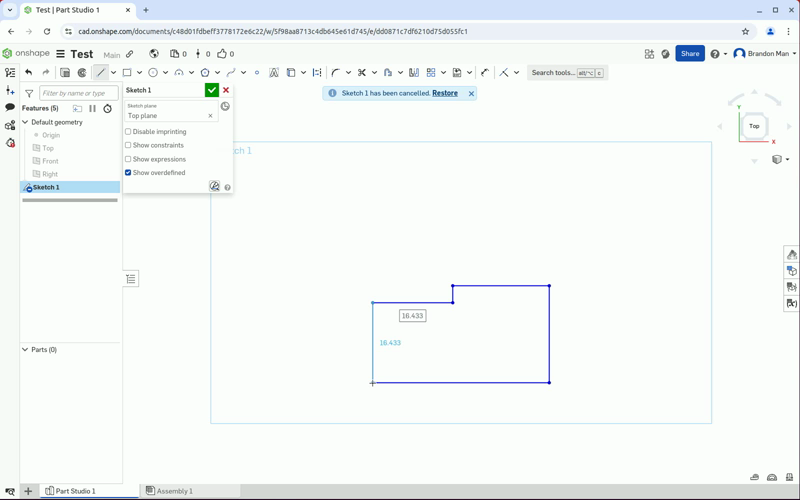
key(esc)
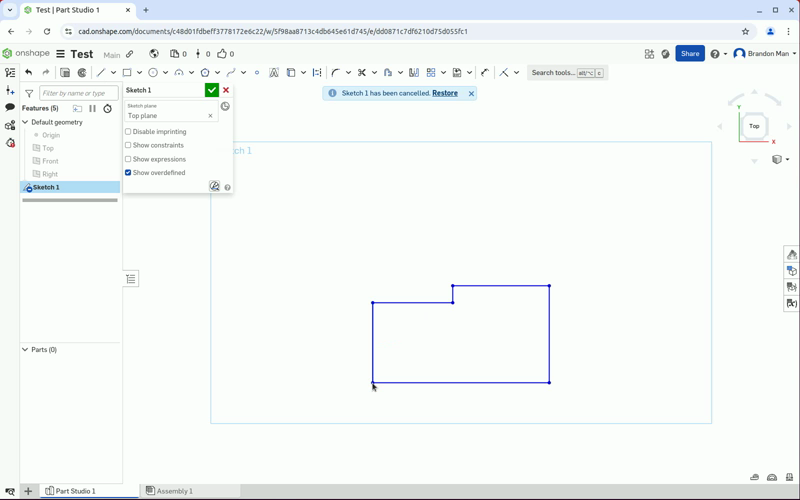
mouse_move(486, 347)
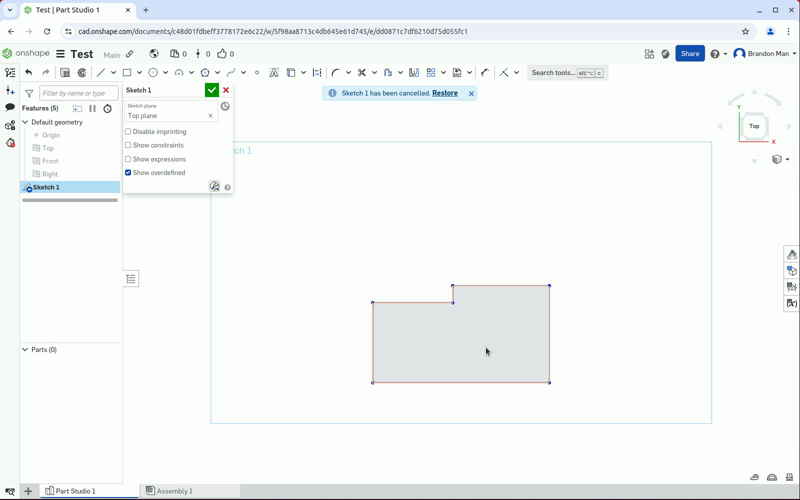
click(486, 347)
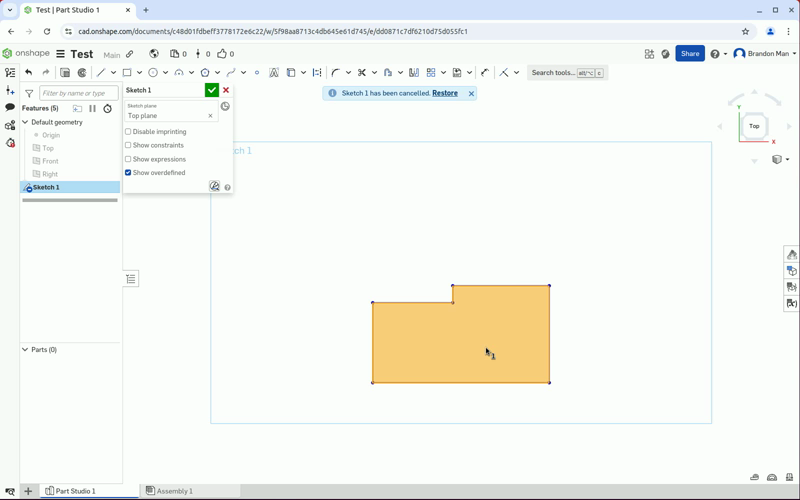
mouse_move(73, 352)
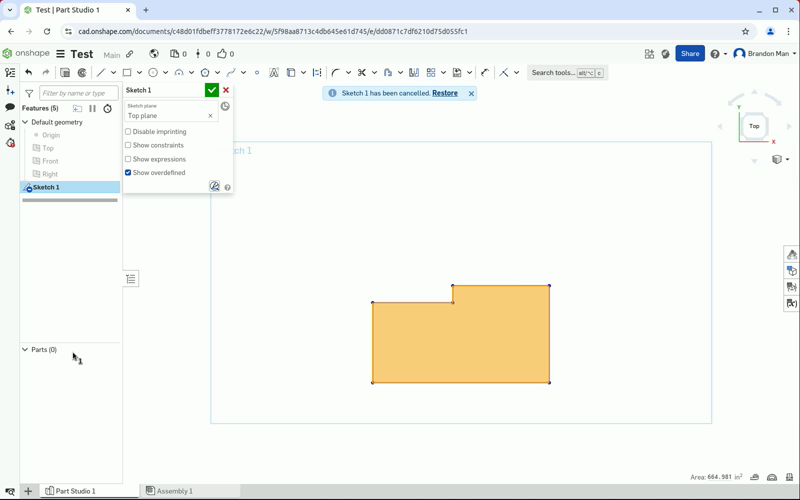
key(shift+y)
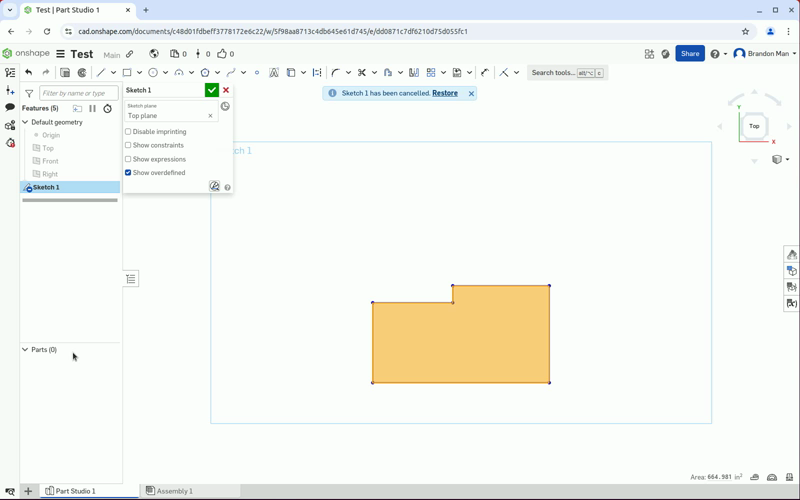
key(shift+e)
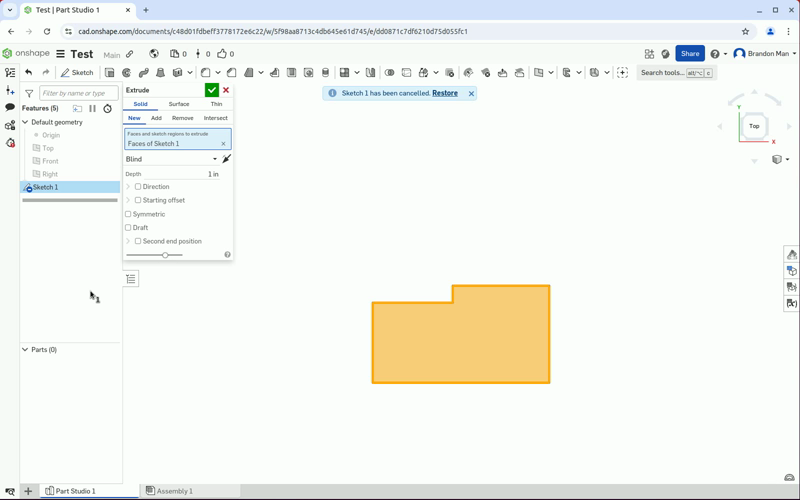
mouse_move(143, 106)
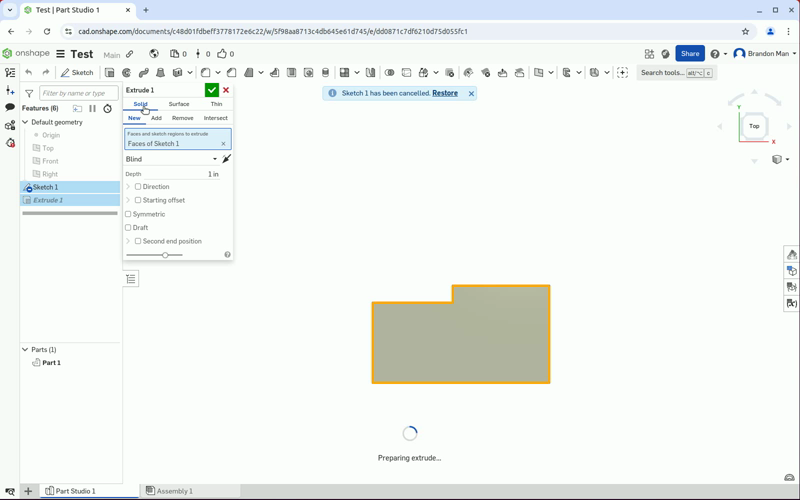
click(143, 106)
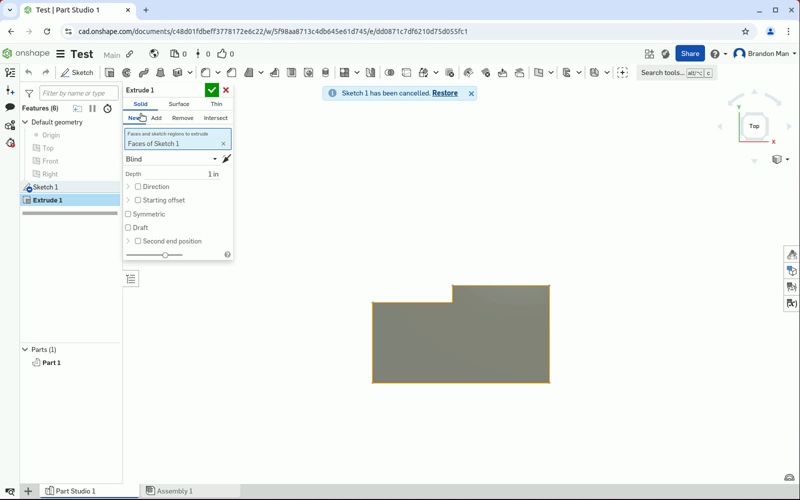
mouse_move(137, 120)
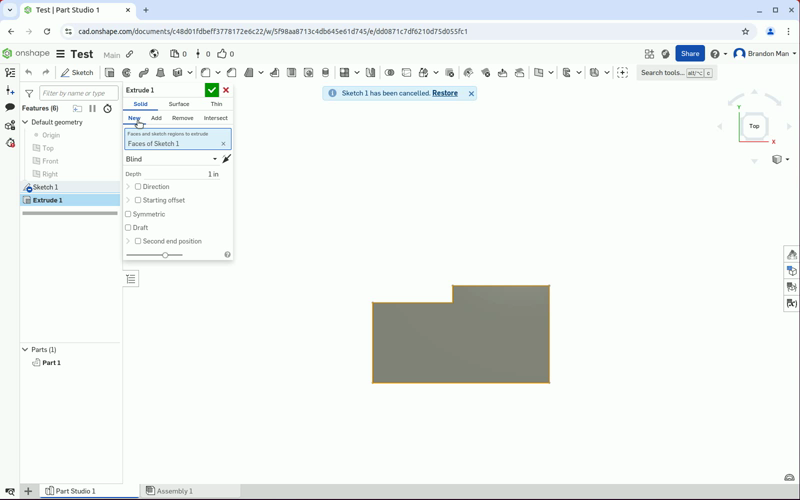
click(137, 120)
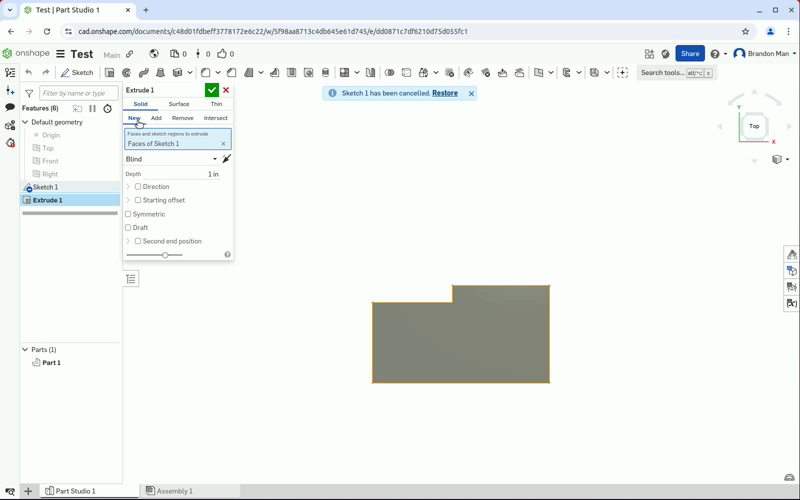
key(tab, 4)
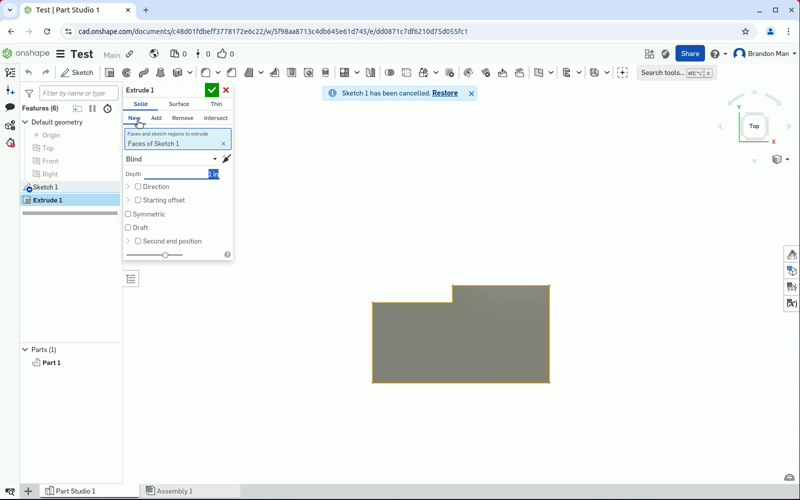
text(6.499)
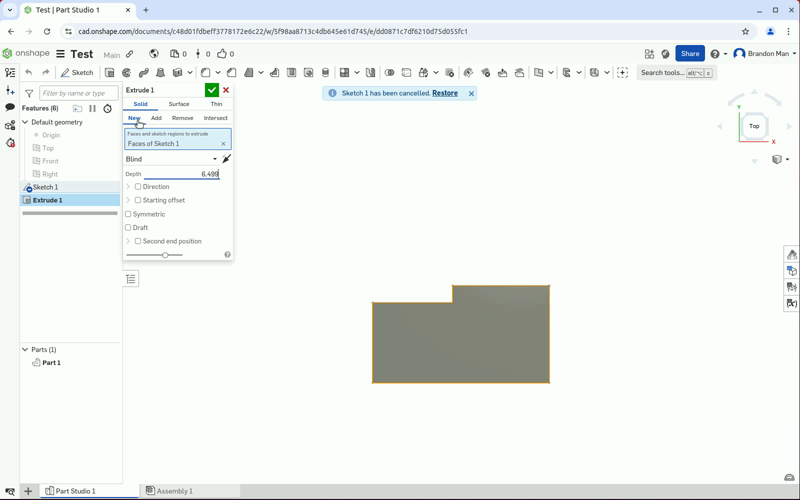
key(enter)
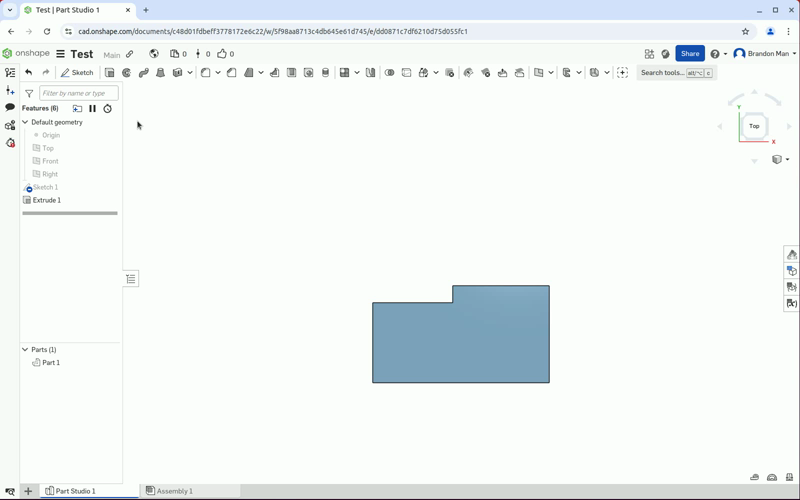
key(shift+h)
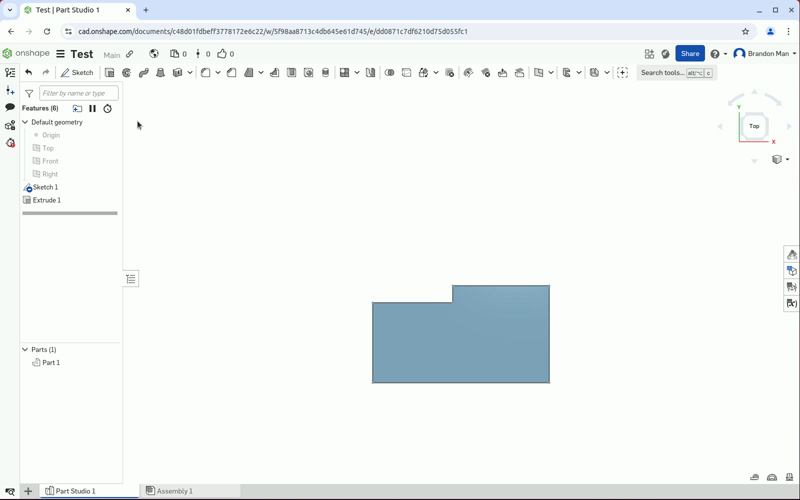
key(shift+h)
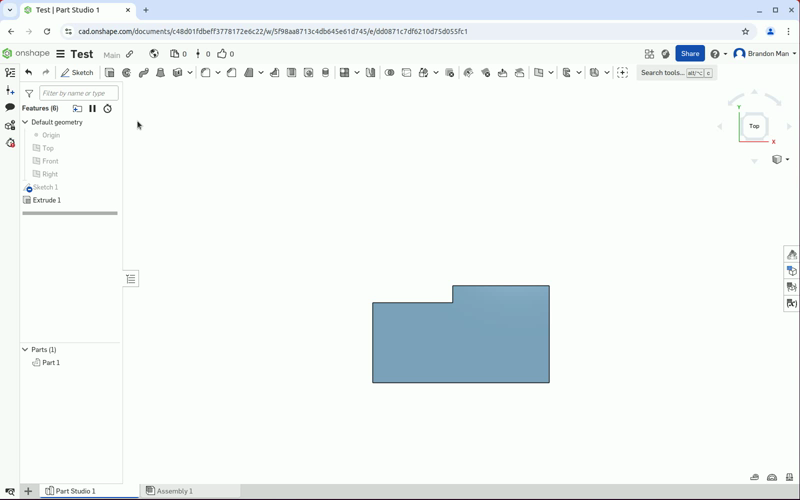
mouse_move(73, 189)
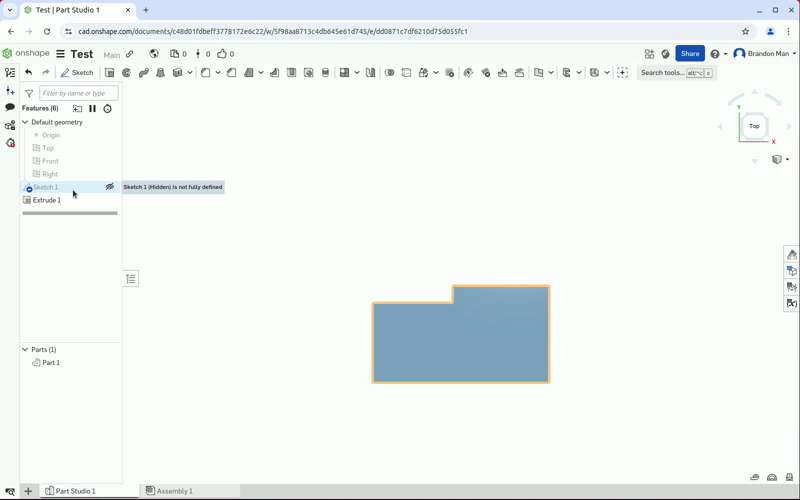
click(73, 189)
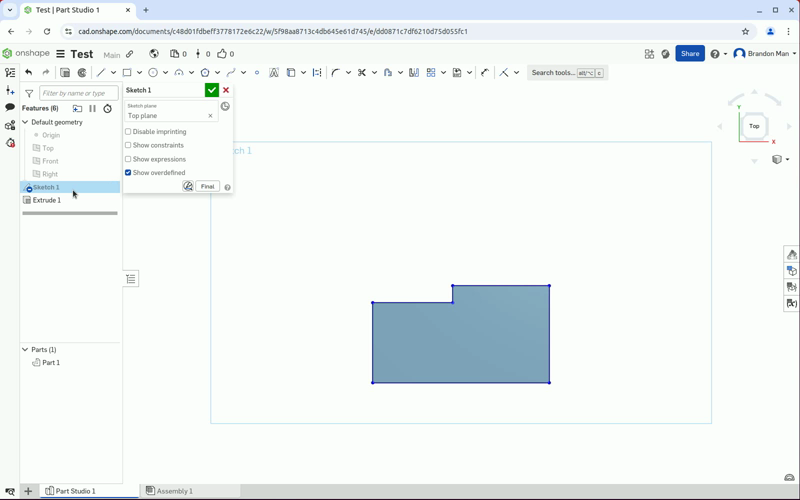
mouse_move(229, 92)
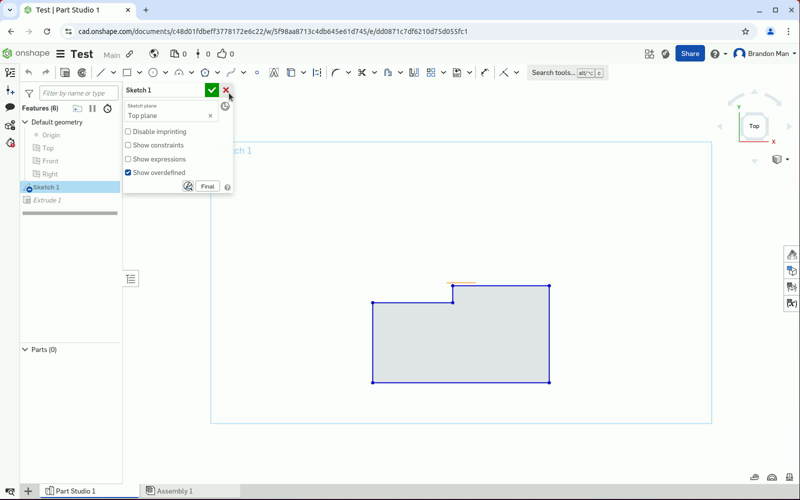
click(229, 92)
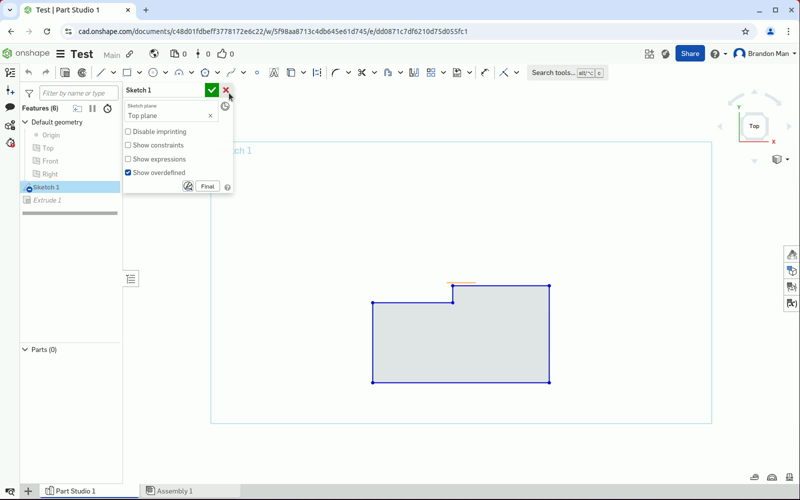
key(shift+s)
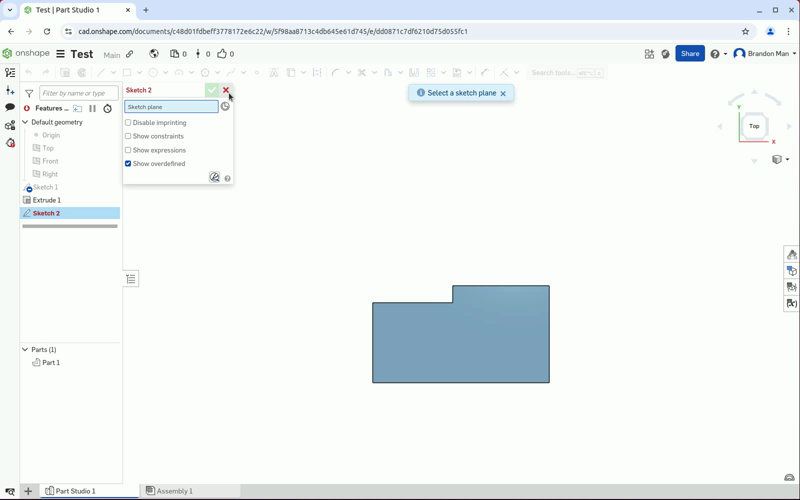
mouse_move(73, 150)
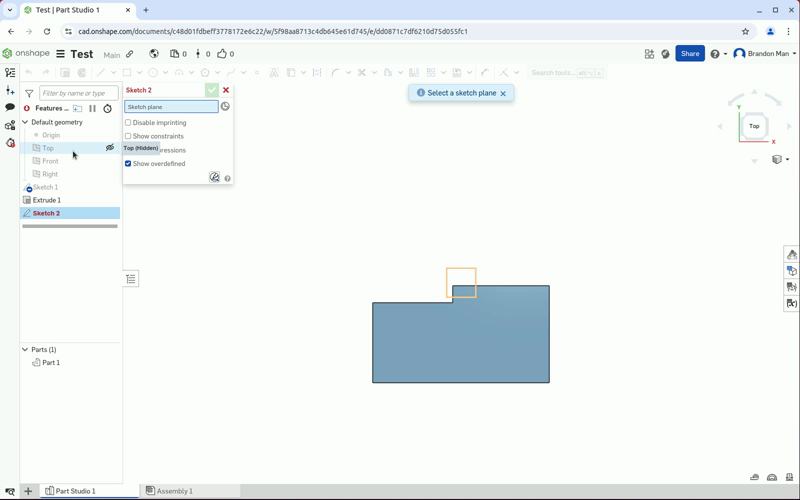
click(73, 150)
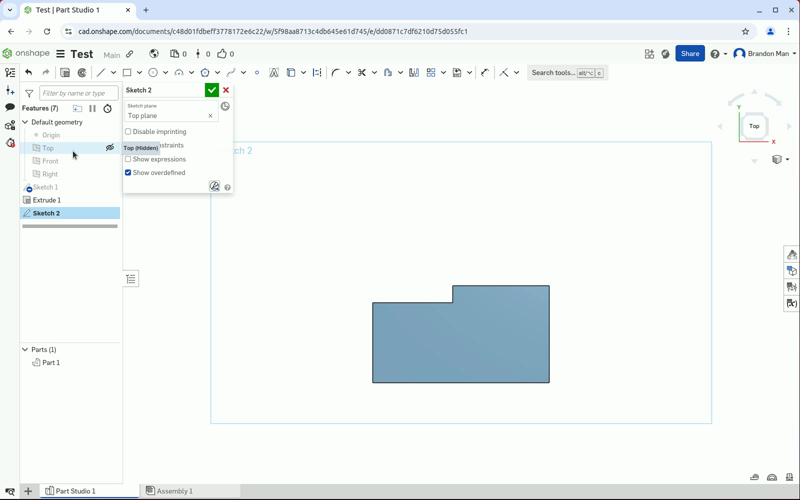
mouse_move(73, 352)
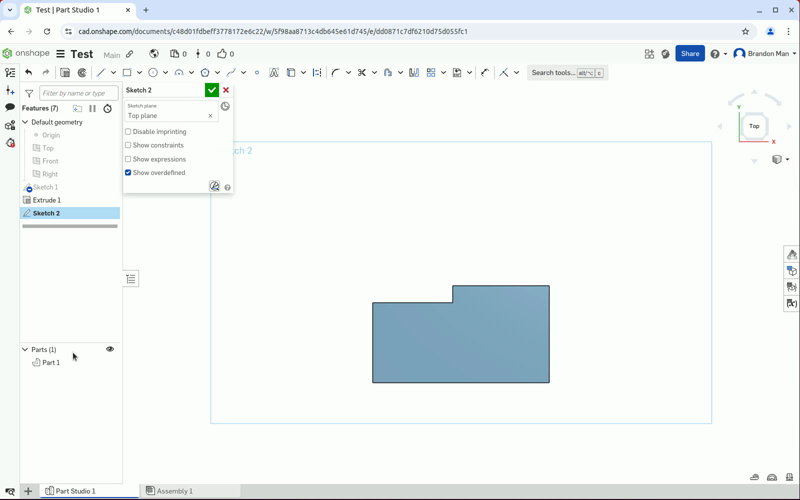
key(y)
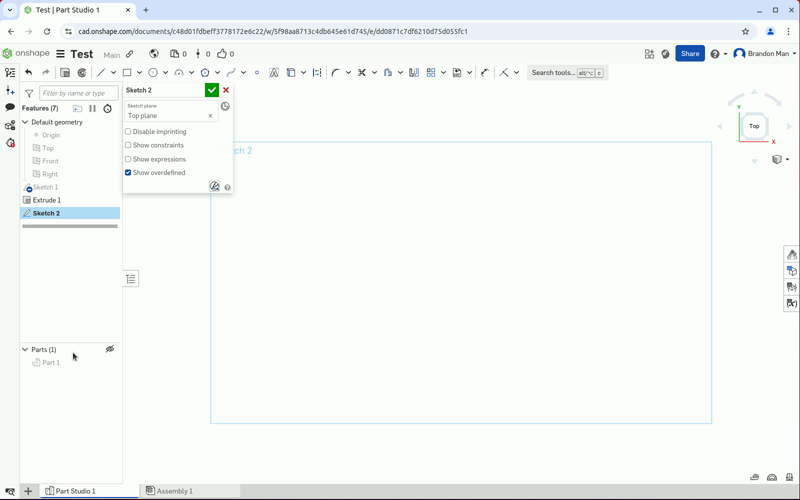
key(l)
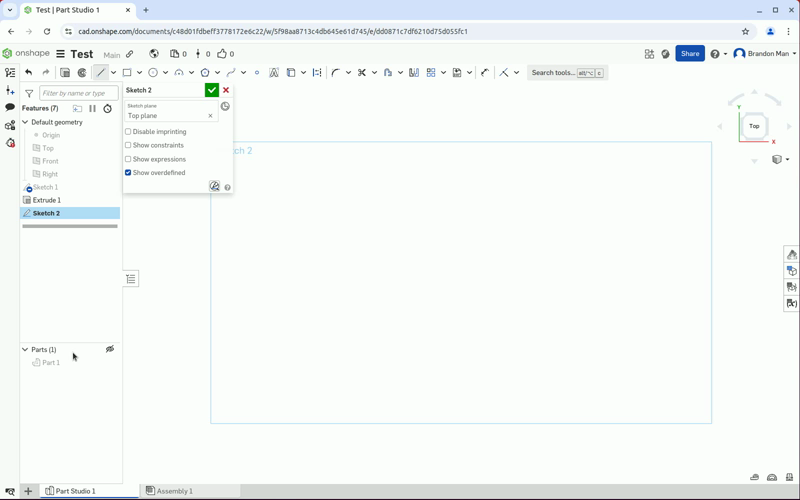
key_down(shift)
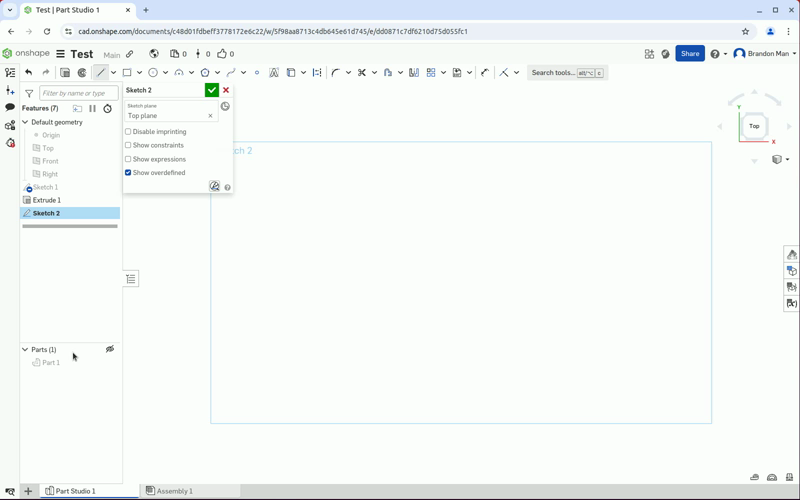
mouse_move(372, 301)
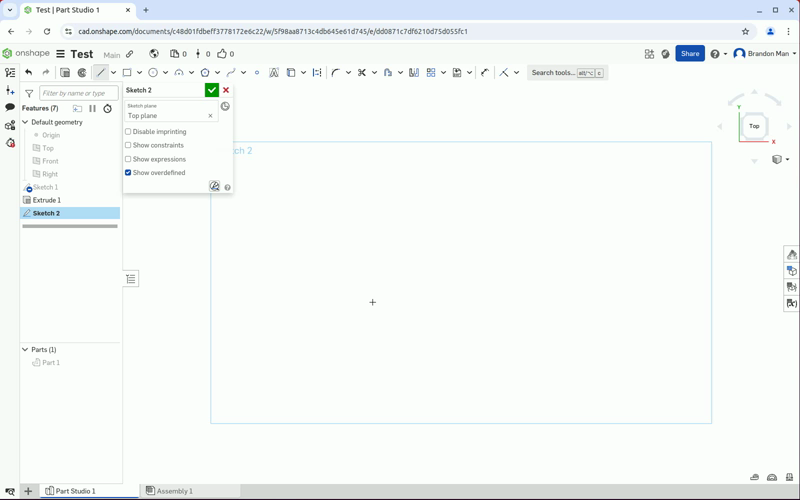
click(372, 301)
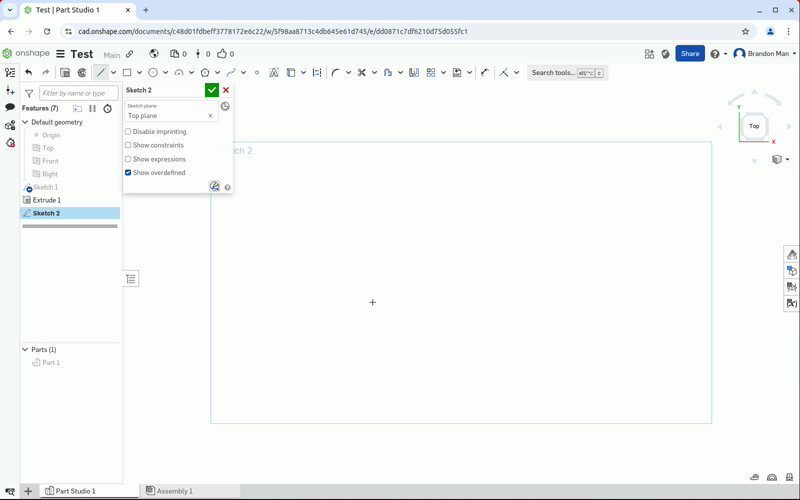
key_up(shift)
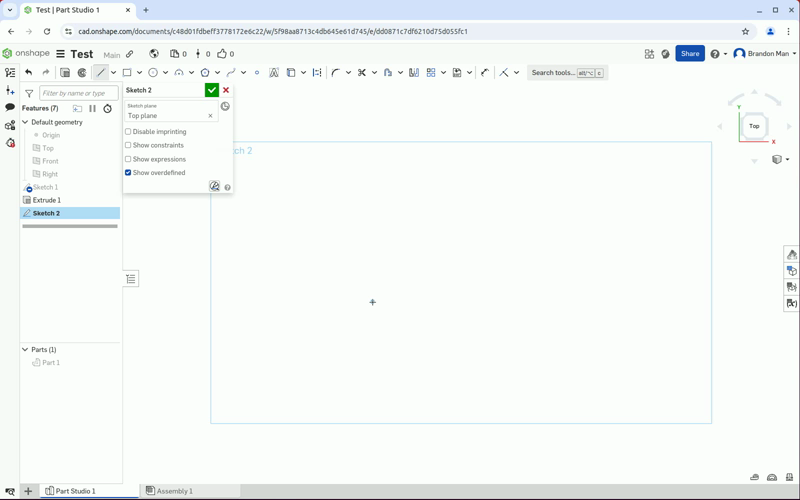
key_down(shift)
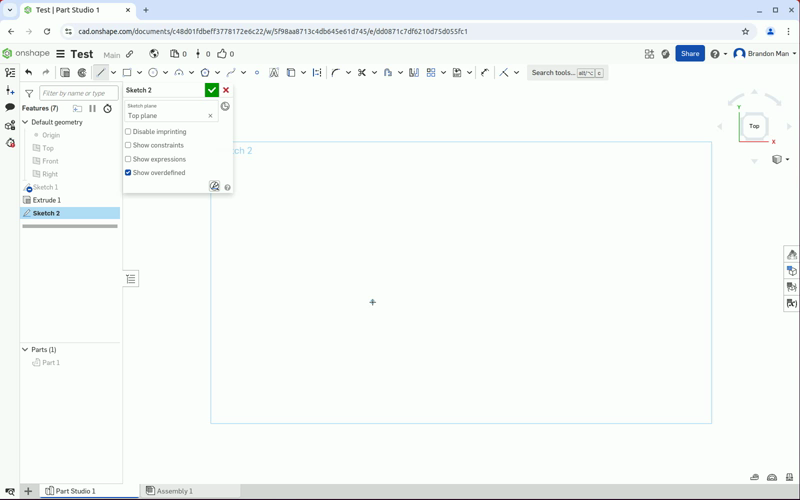
mouse_move(454, 301)
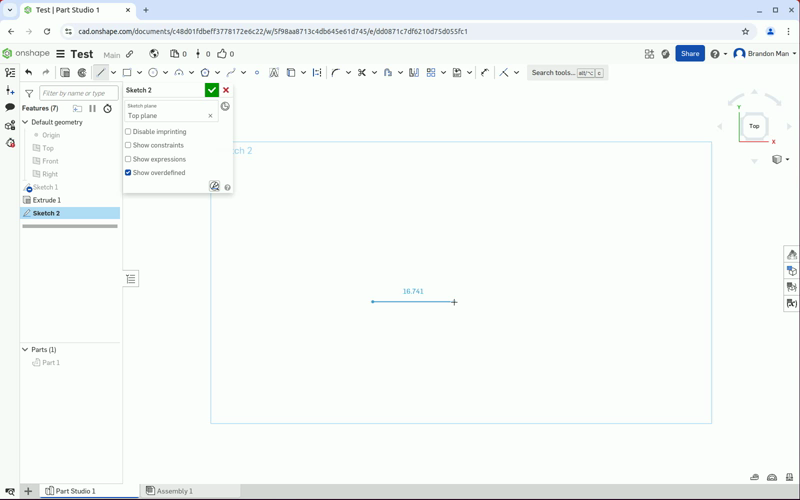
click(454, 301)
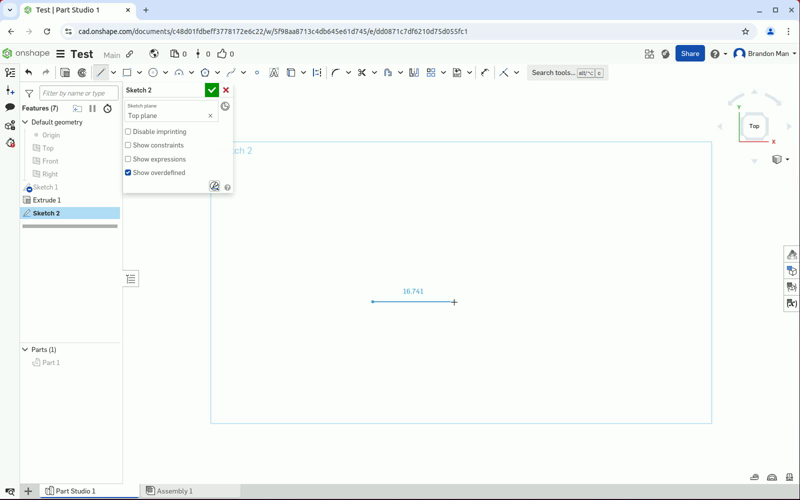
key_up(shift)
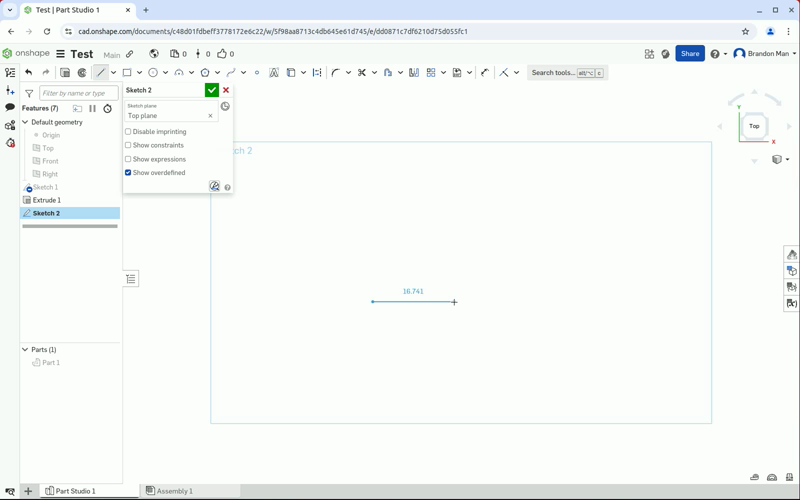
key_down(shift)
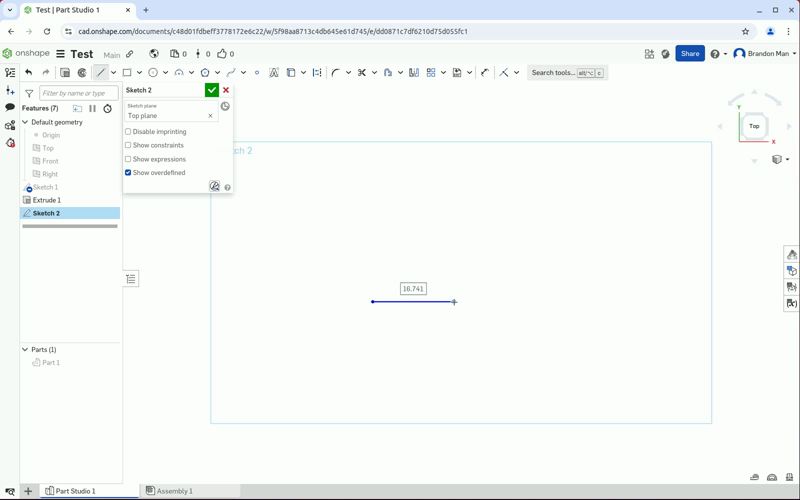
mouse_move(484, 301)
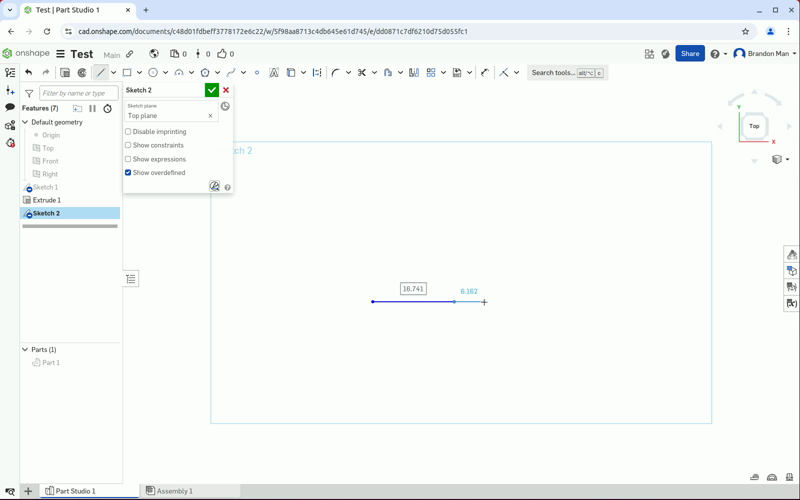
mouse_move(454, 285)
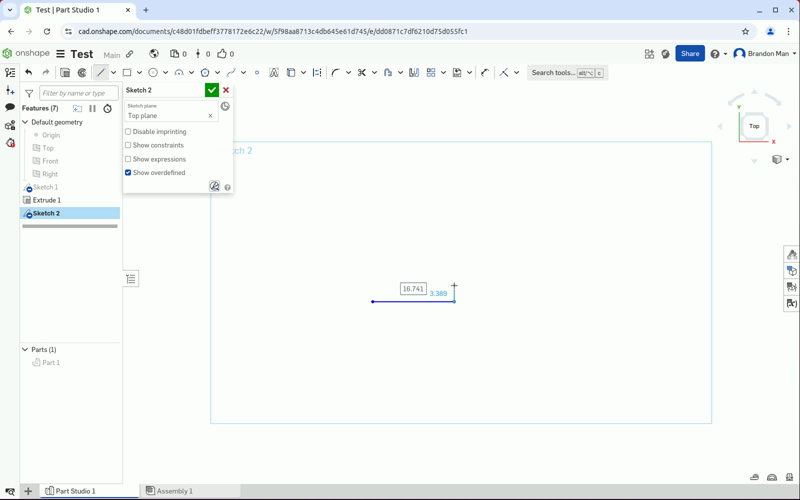
click(454, 285)
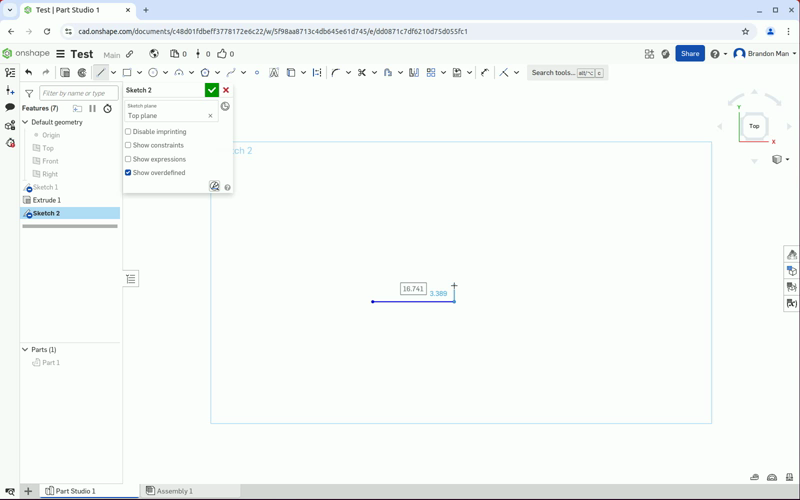
key_up(shift)
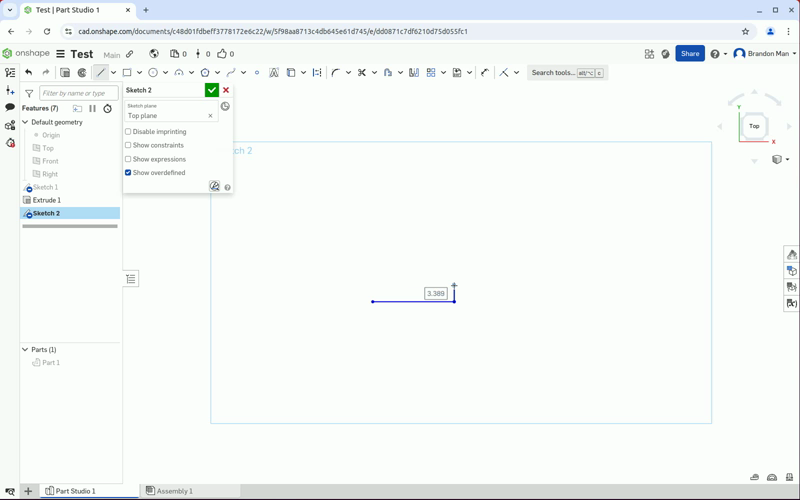
key_down(shift)
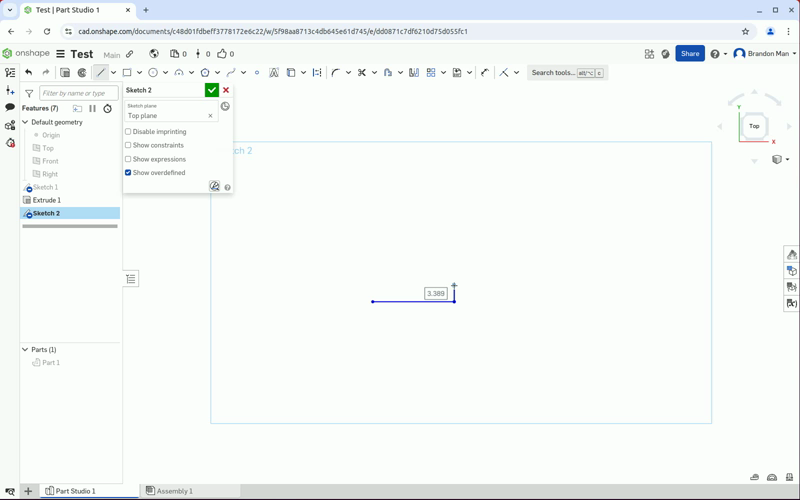
mouse_move(454, 220)
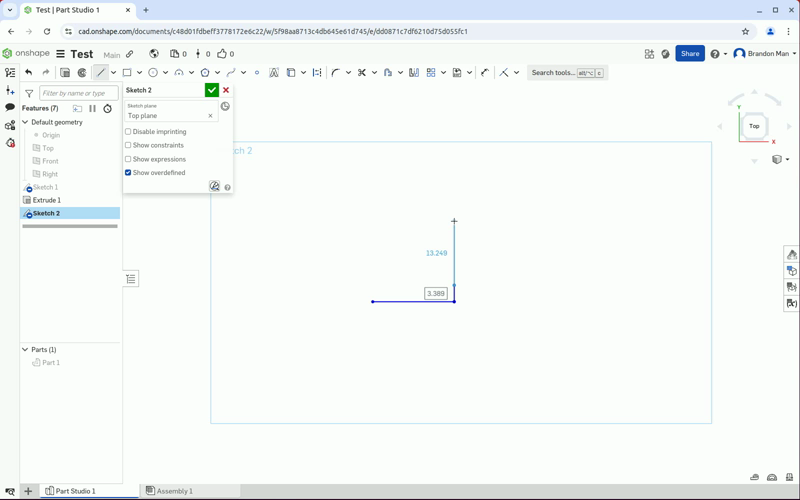
click(454, 220)
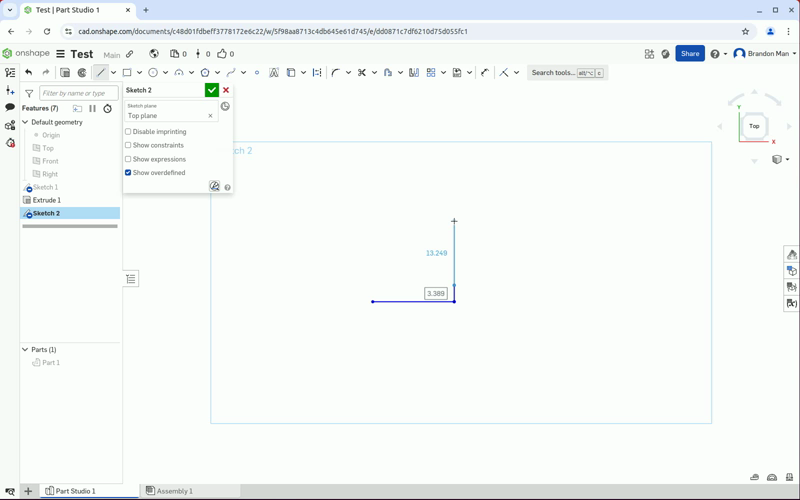
key_up(shift)
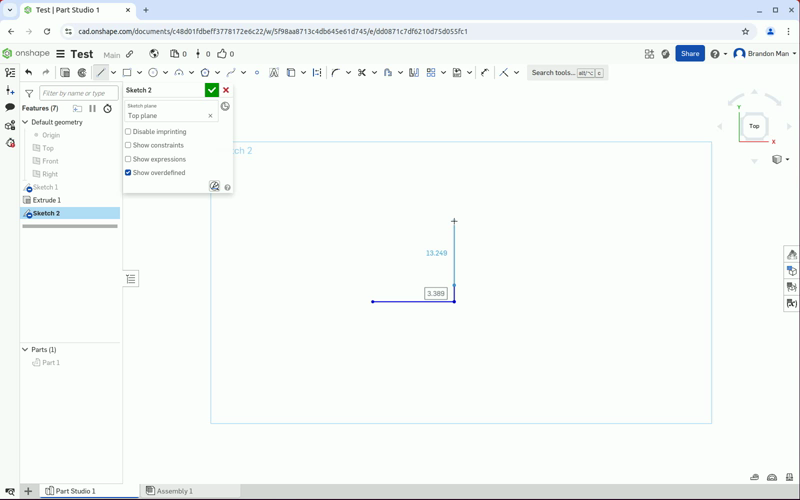
key_down(shift)
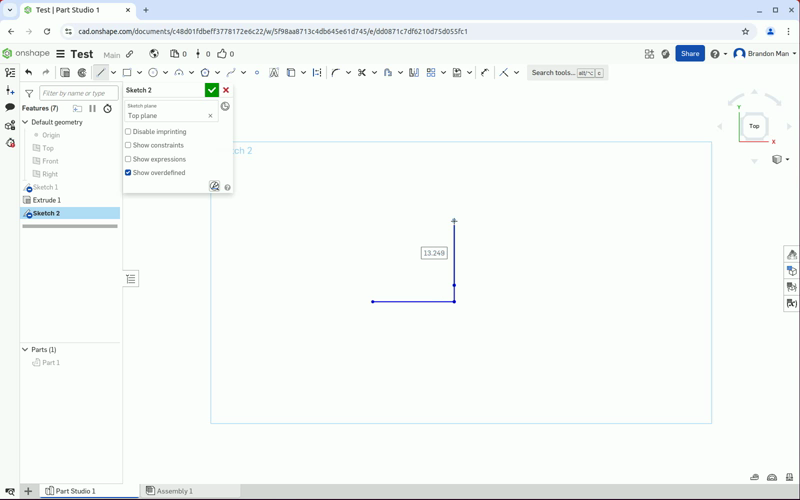
mouse_move(372, 220)
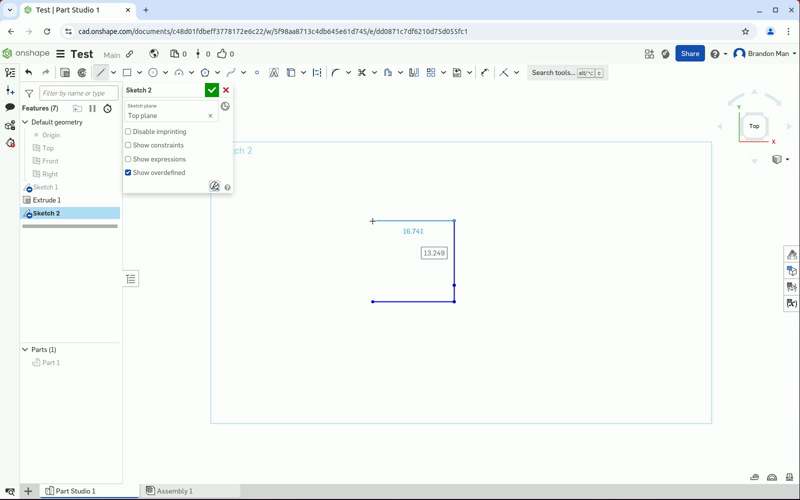
click(372, 220)
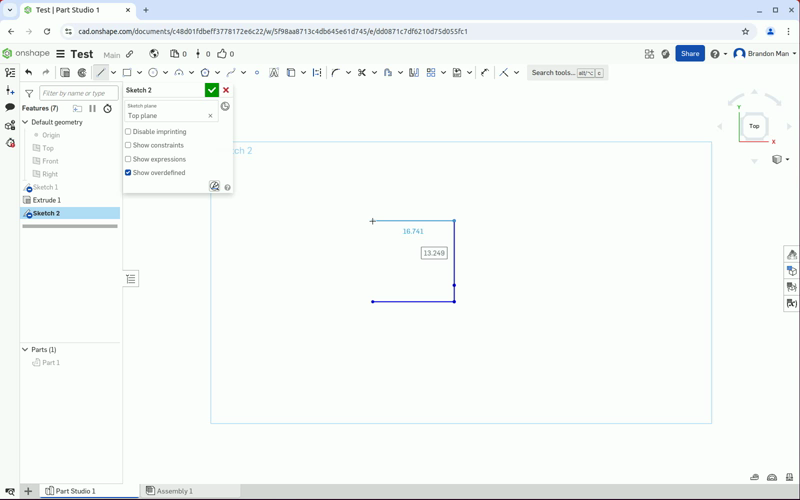
key_up(shift)
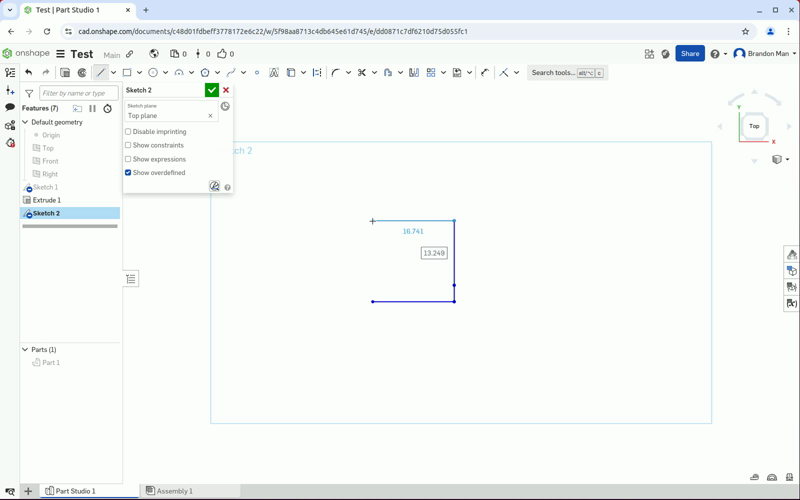
key_down(shift)
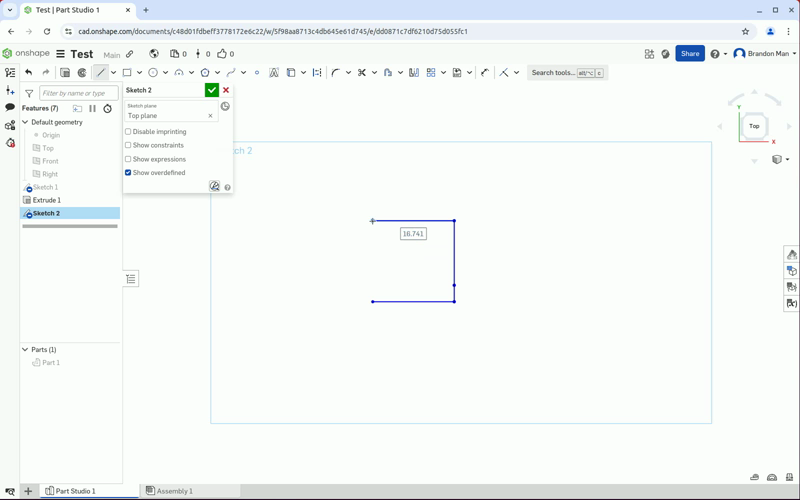
mouse_move(372, 301)
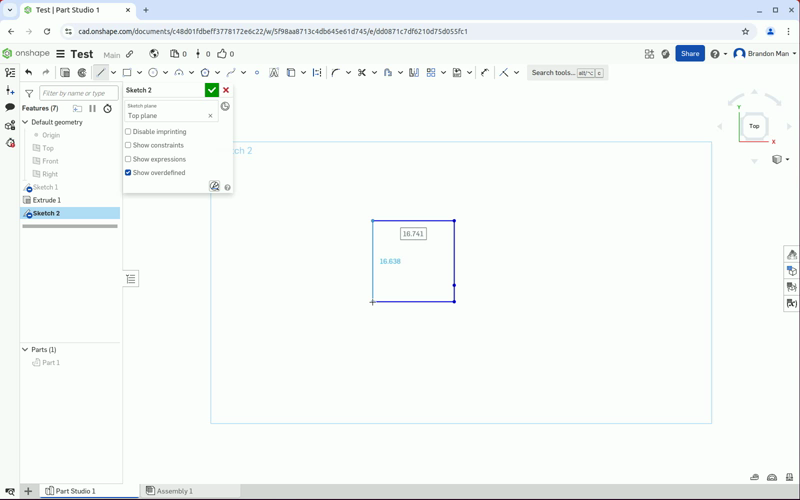
key_up(shift)
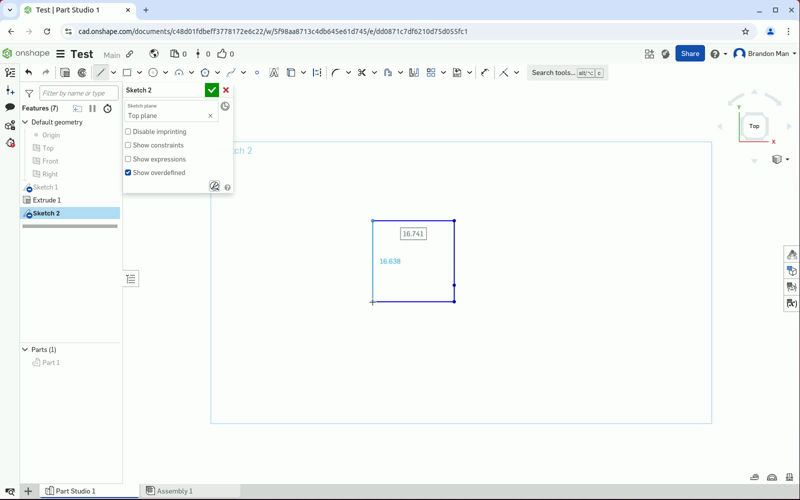
click(372, 301)
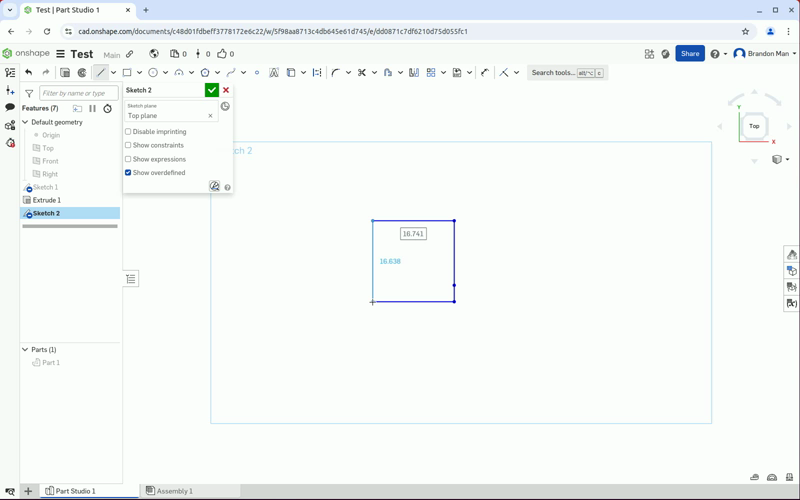
key(esc)
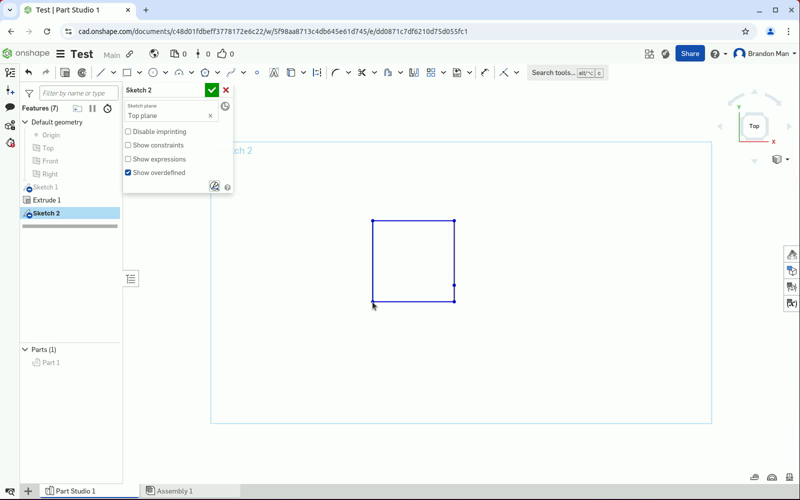
mouse_move(446, 270)
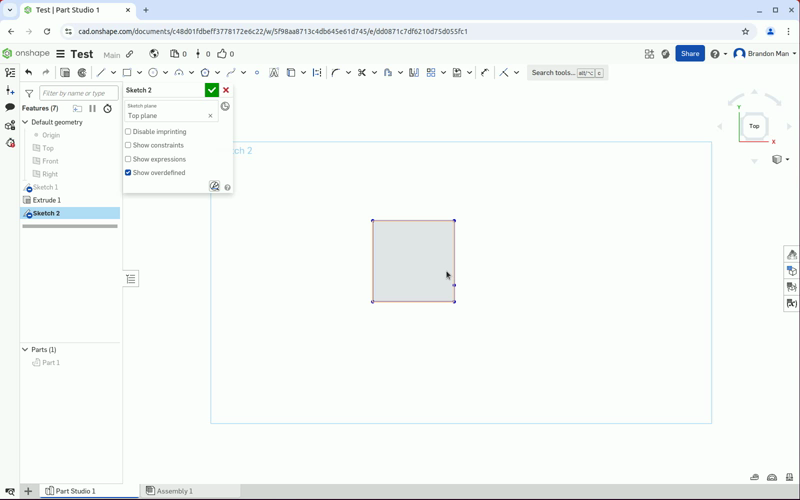
click(446, 270)
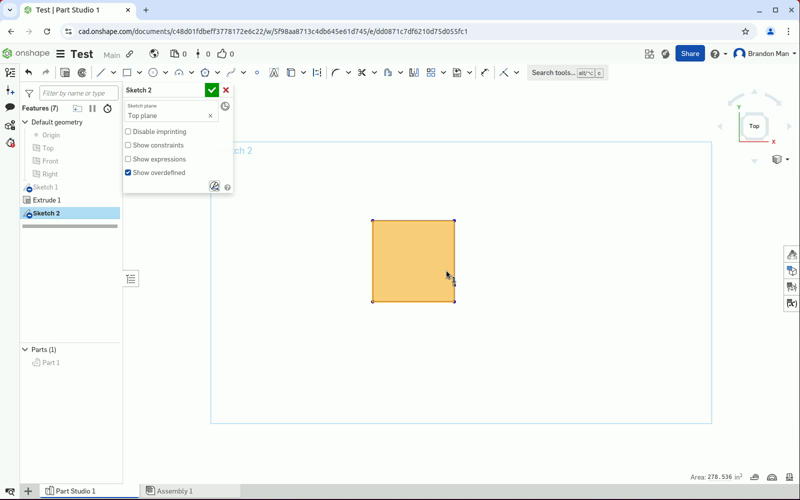
mouse_move(73, 352)
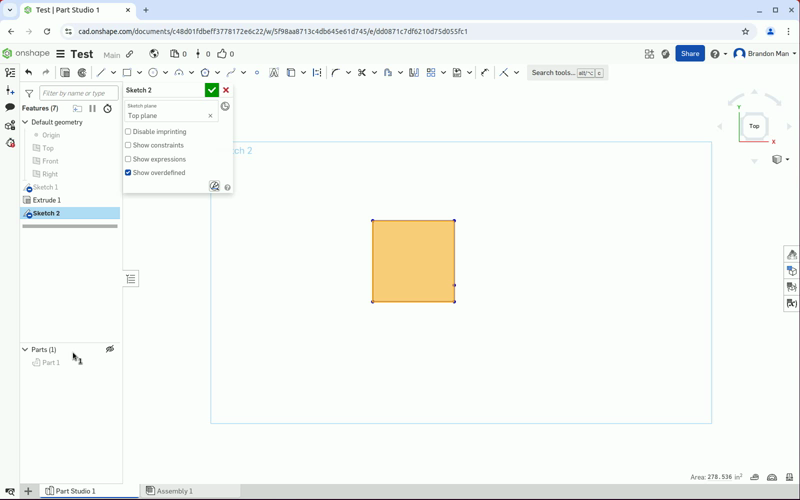
key(shift+y)
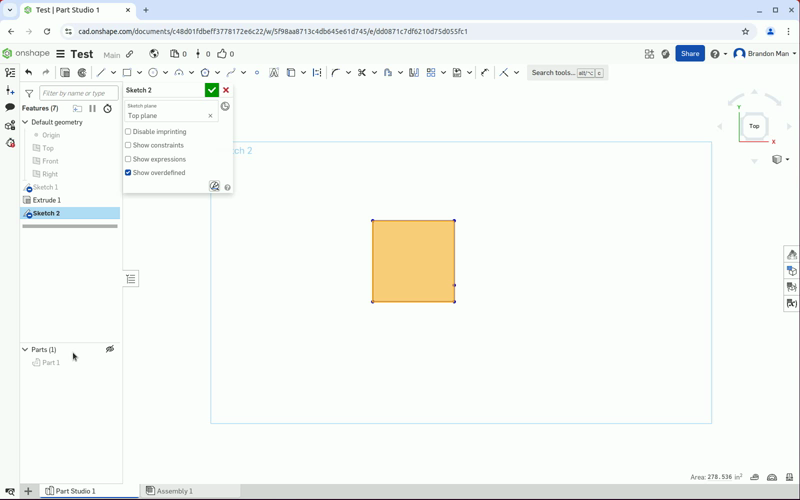
key(shift+e)
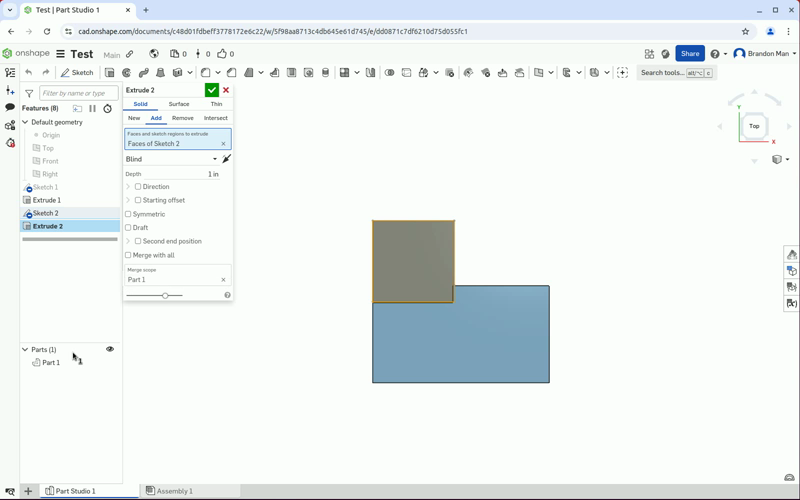
mouse_move(143, 106)
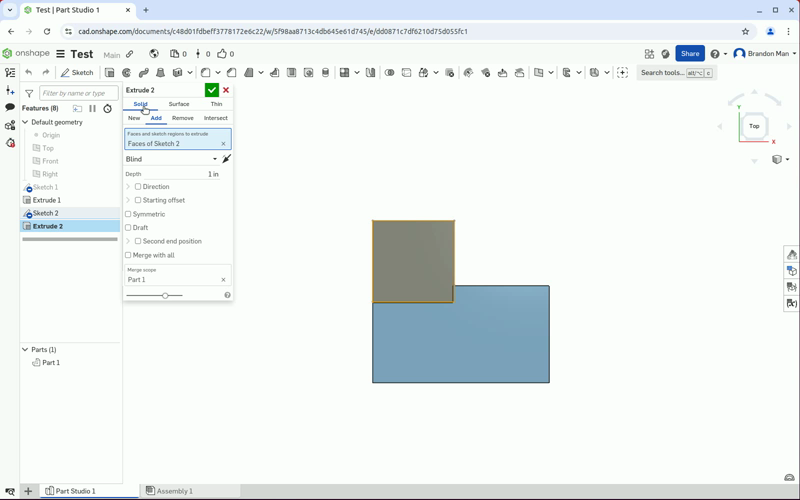
click(143, 106)
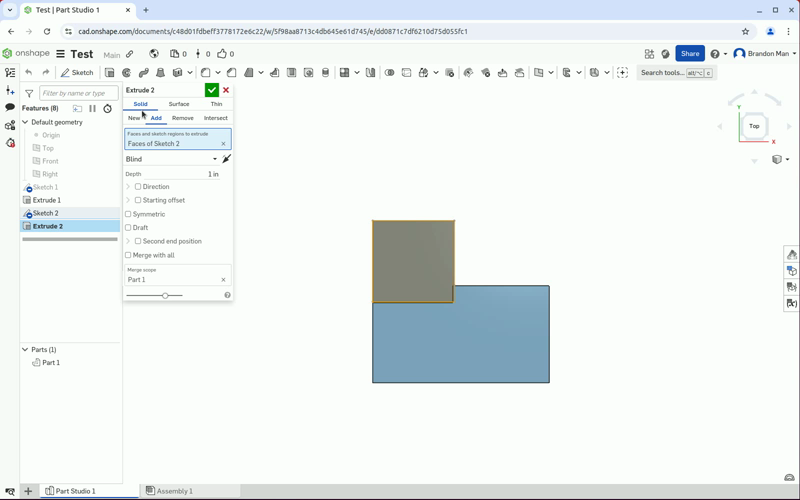
mouse_move(137, 120)
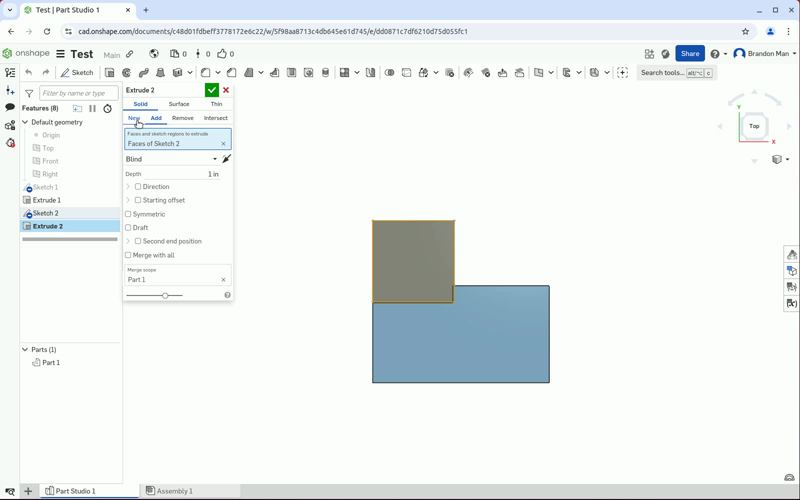
click(137, 120)
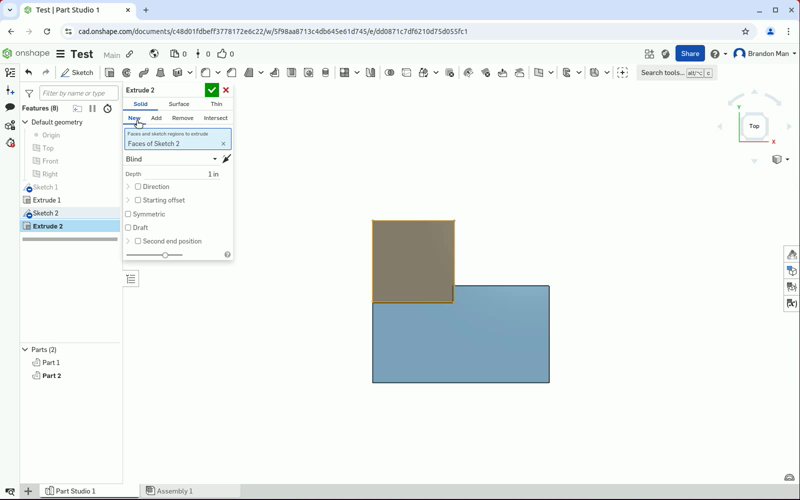
key(tab, 4)
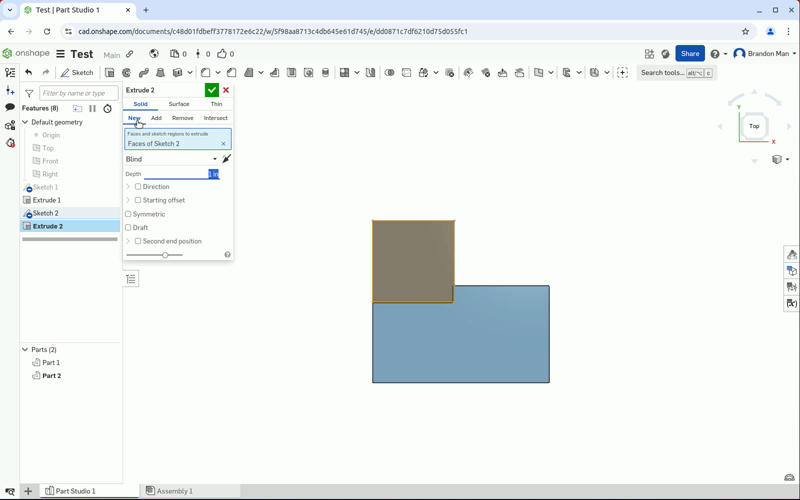
text(23.108)
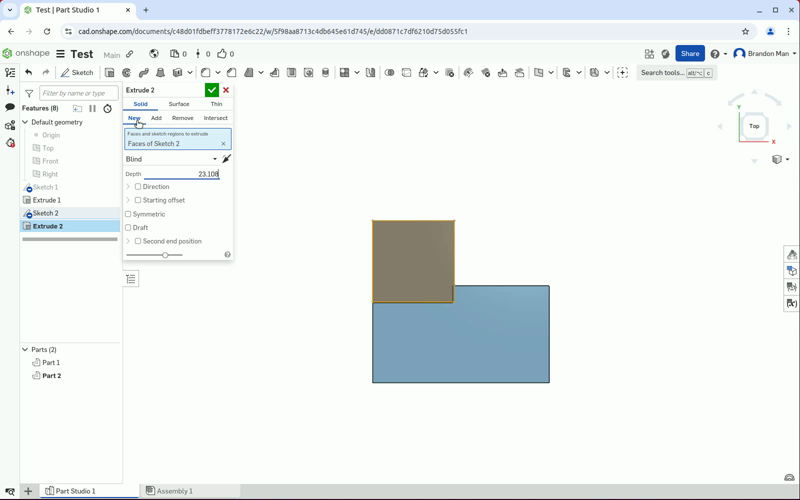
key(enter)
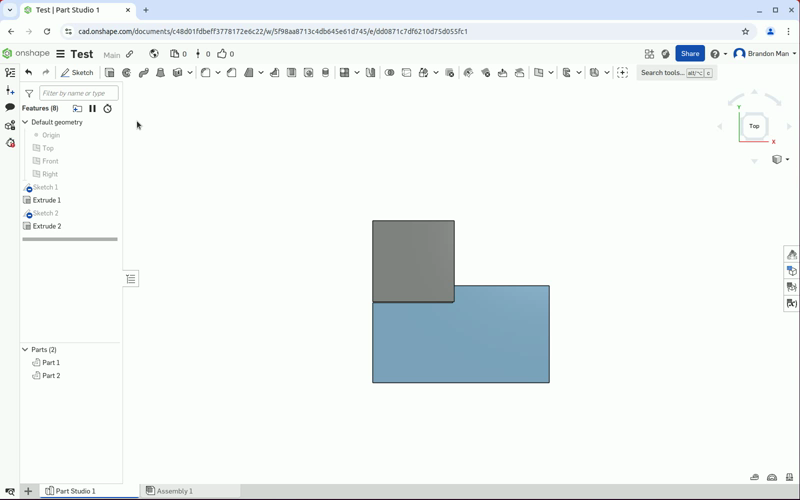
key(shift+h)
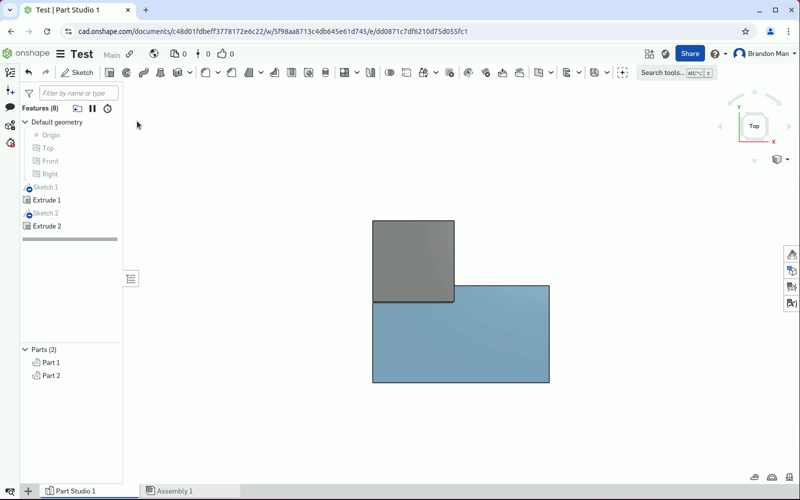
key(shift+h)
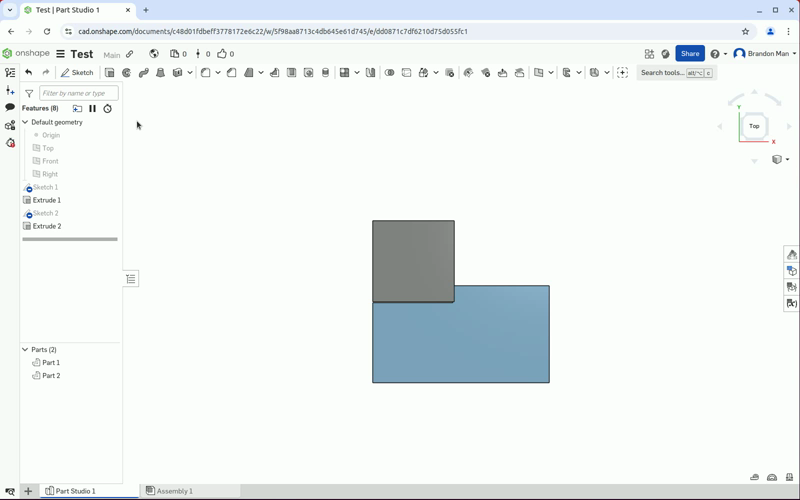
mouse_move(73, 189)
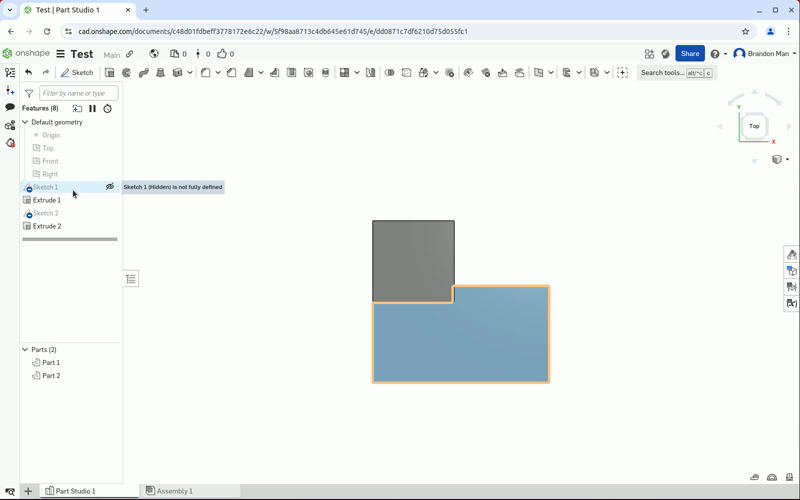
click(73, 189)
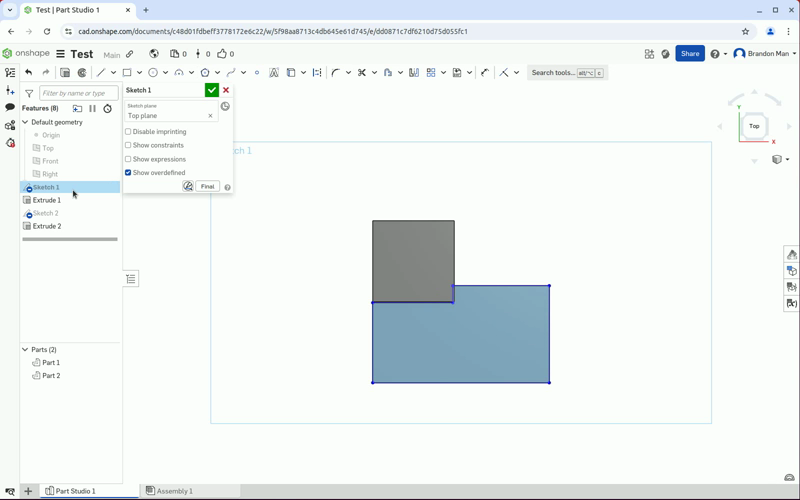
mouse_move(229, 92)
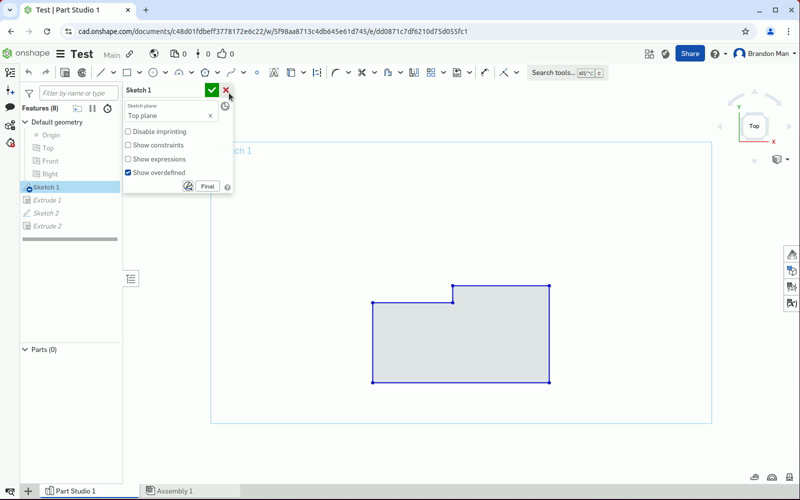
click(229, 92)
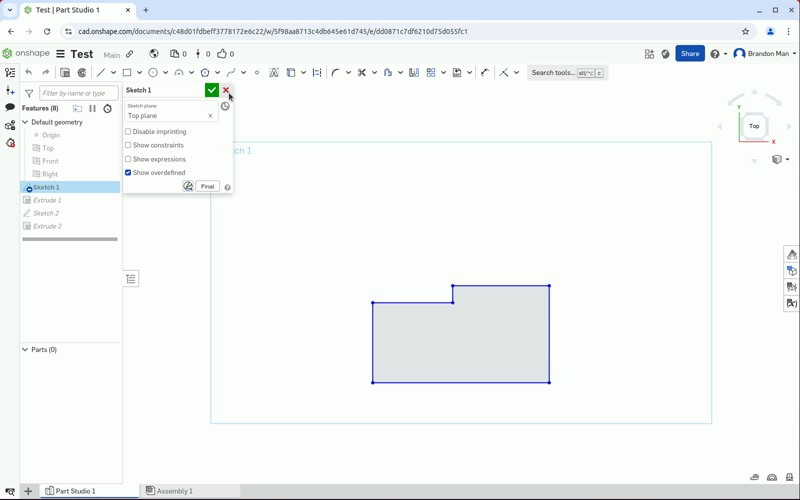
key(shift+s)
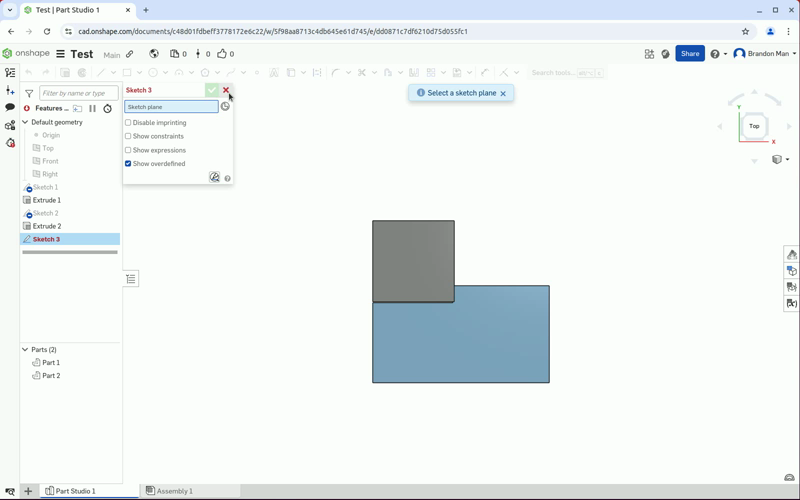
mouse_move(73, 150)
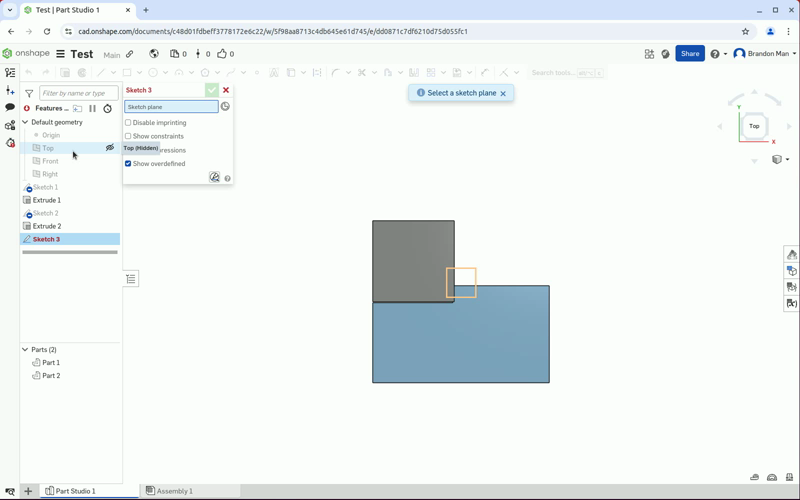
click(73, 150)
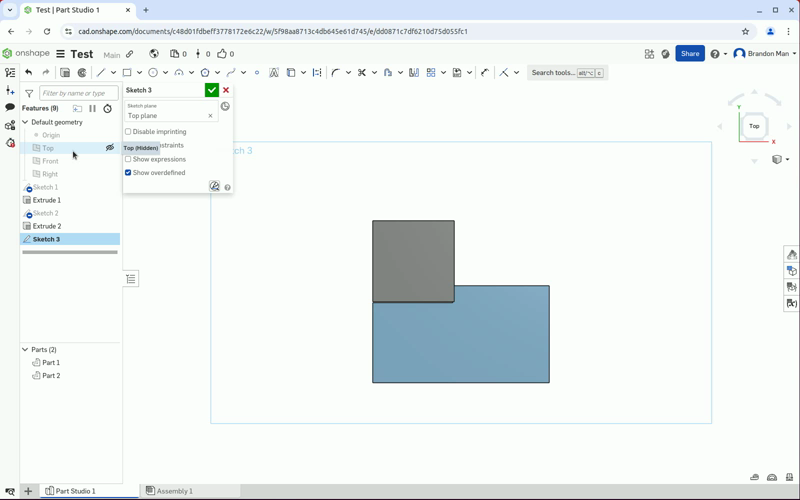
mouse_move(73, 352)
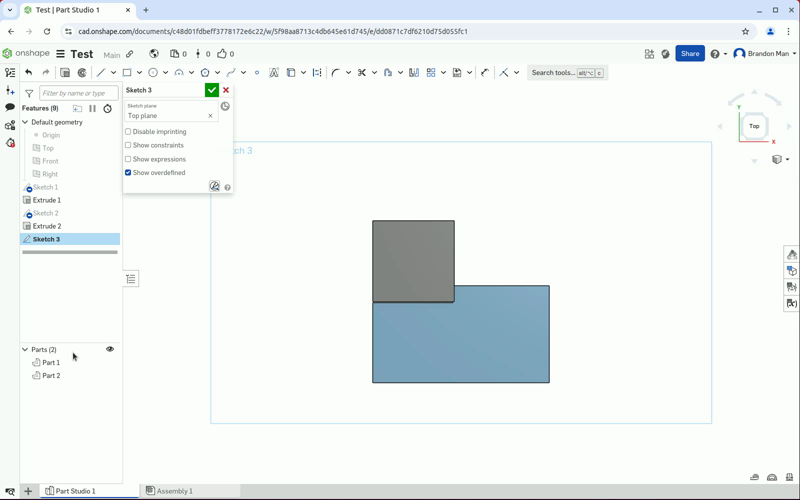
key(y)
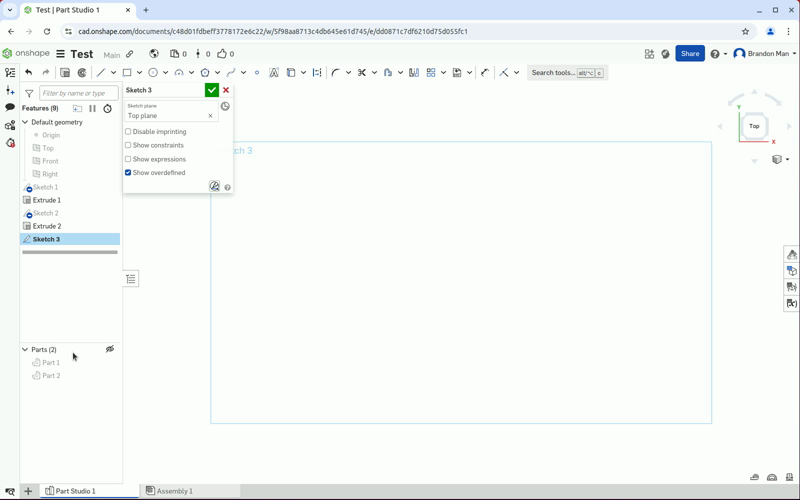
key(l)
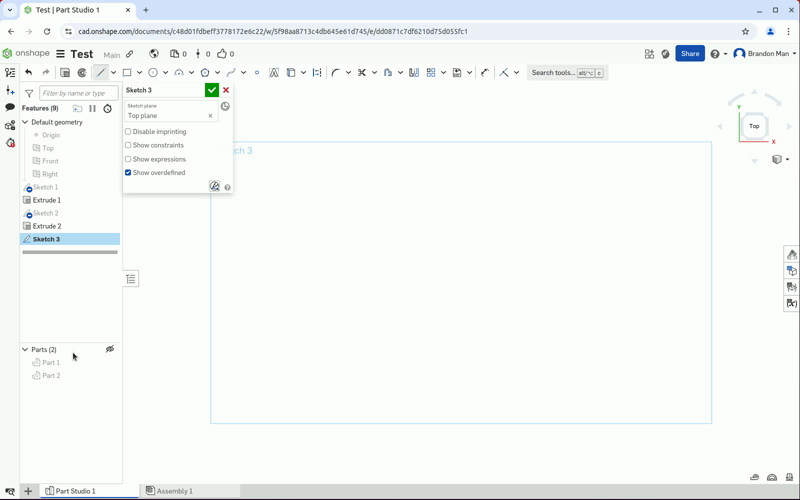
key_down(shift)
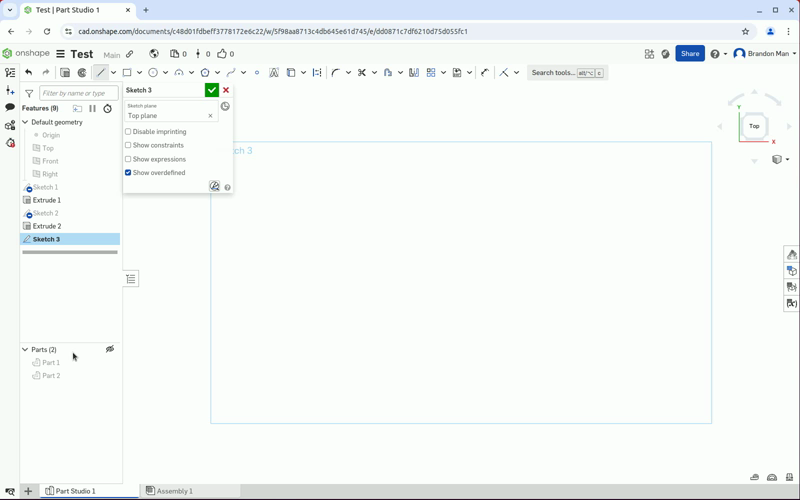
mouse_move(453, 286)
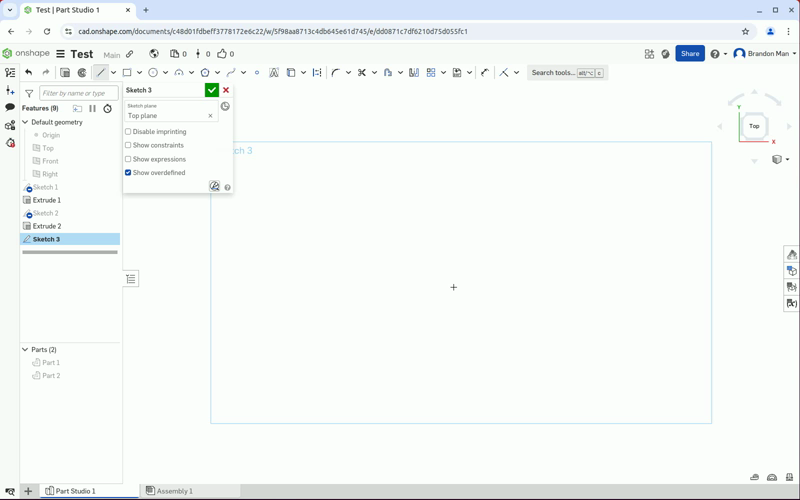
click(453, 286)
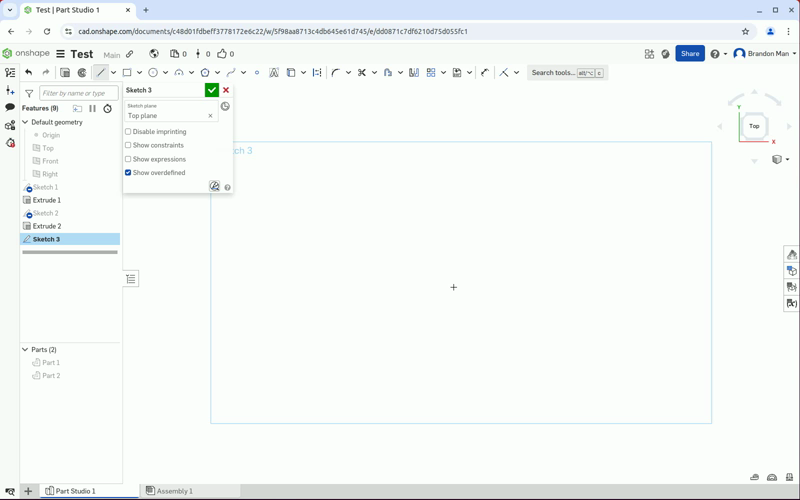
key_up(shift)
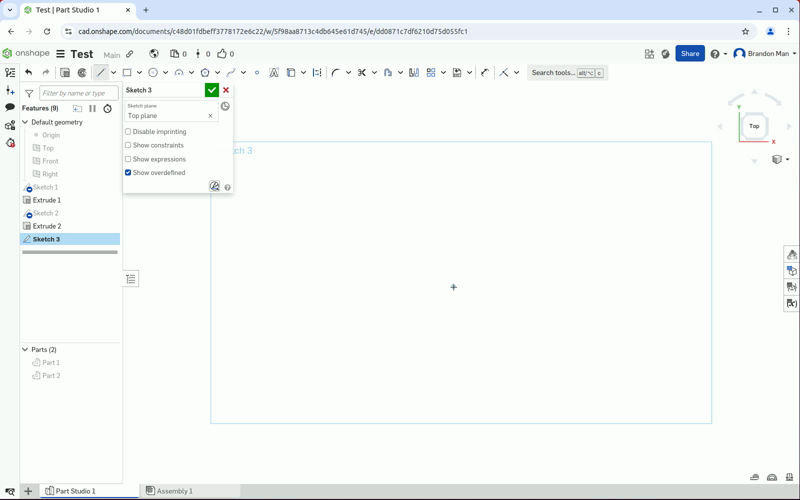
key_down(shift)
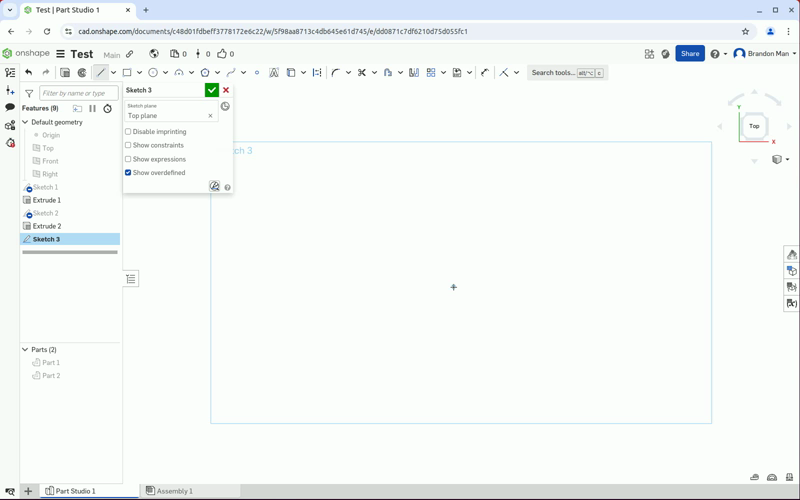
mouse_move(549, 286)
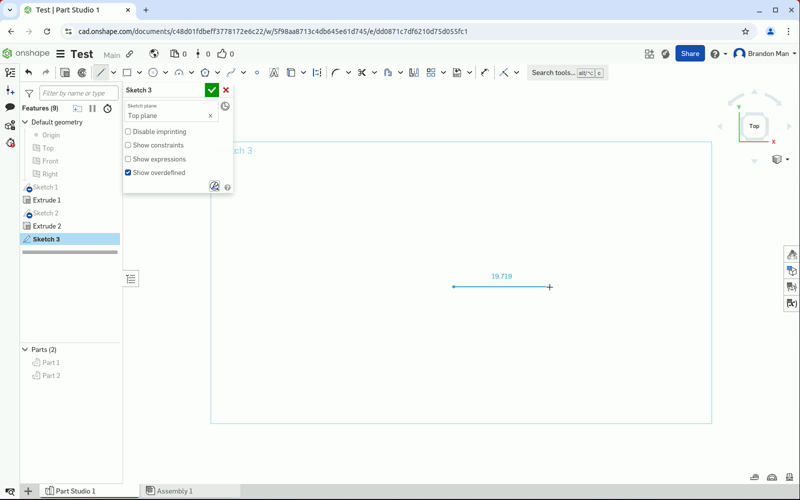
click(549, 286)
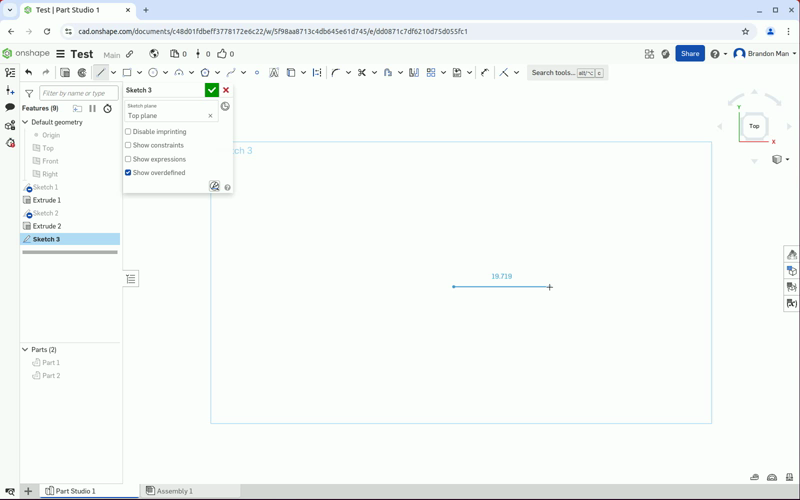
key_up(shift)
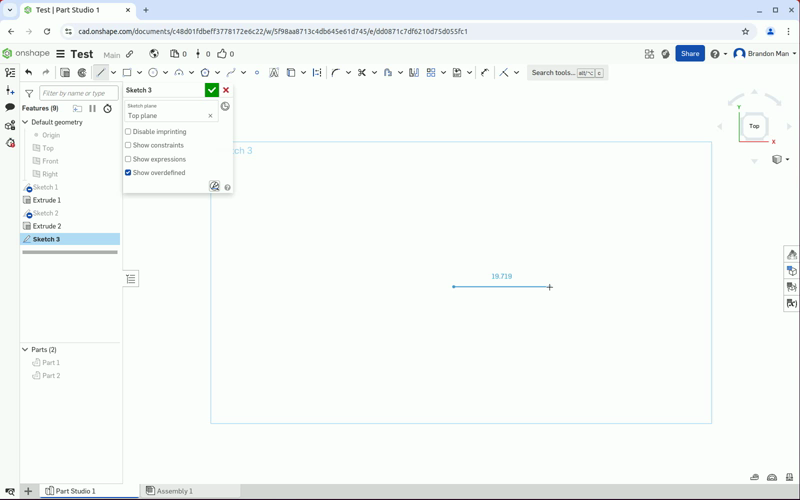
key_down(shift)
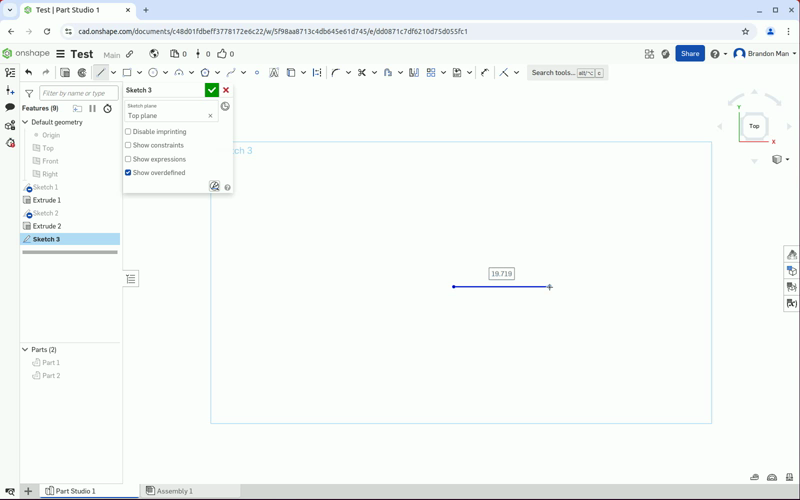
mouse_move(549, 222)
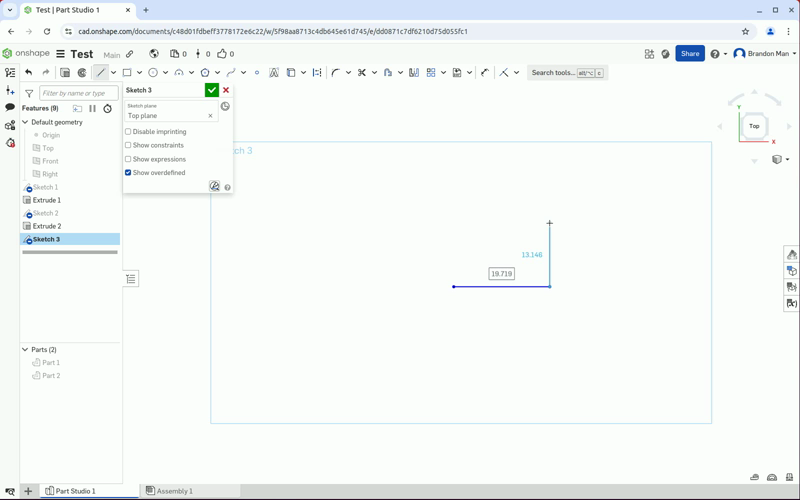
click(549, 222)
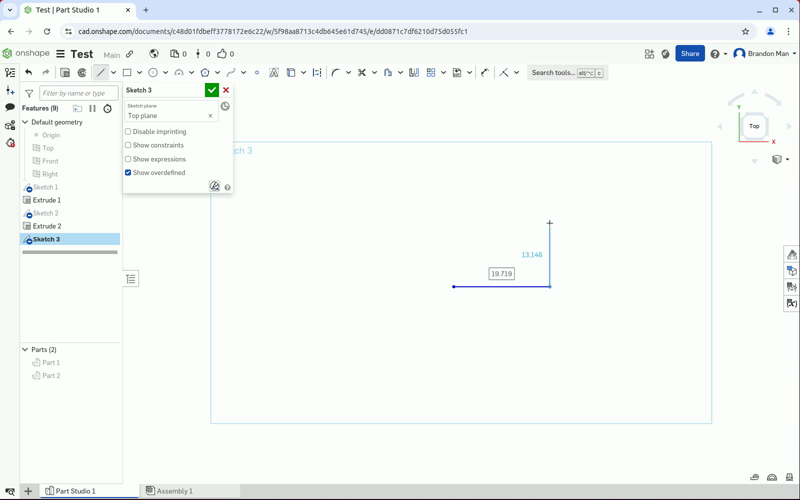
key_up(shift)
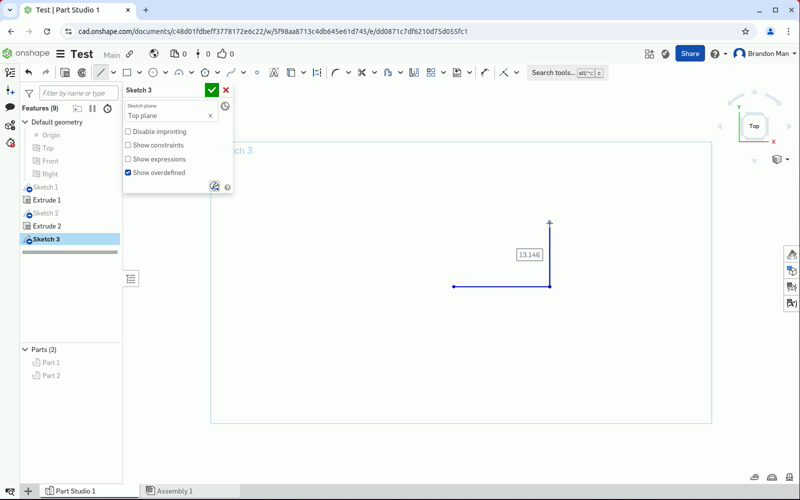
key_down(shift)
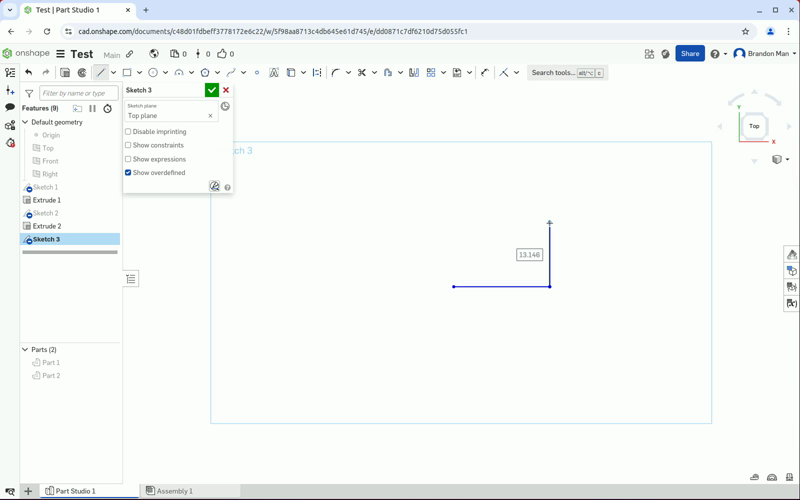
mouse_move(453, 222)
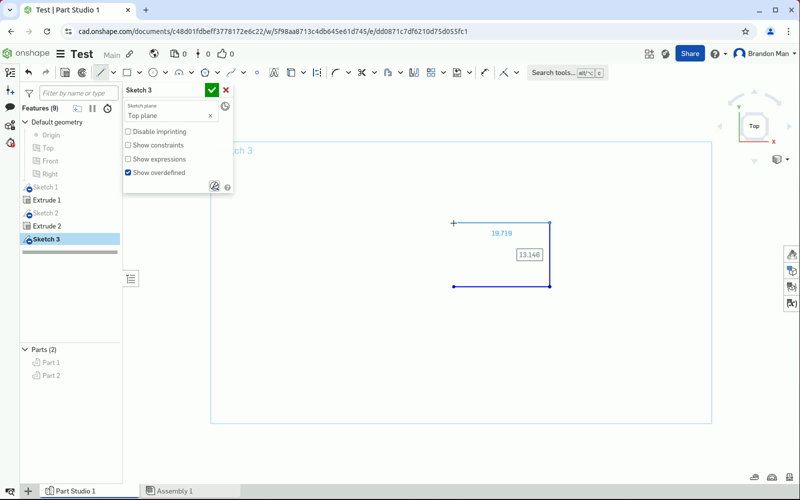
click(453, 222)
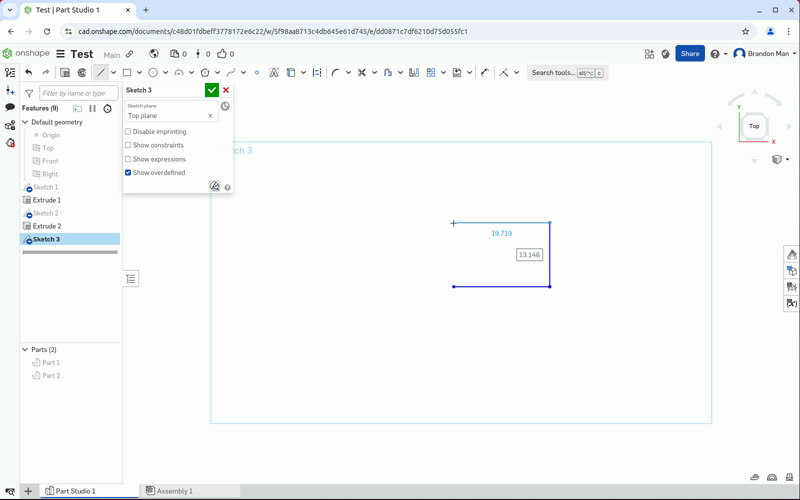
key_up(shift)
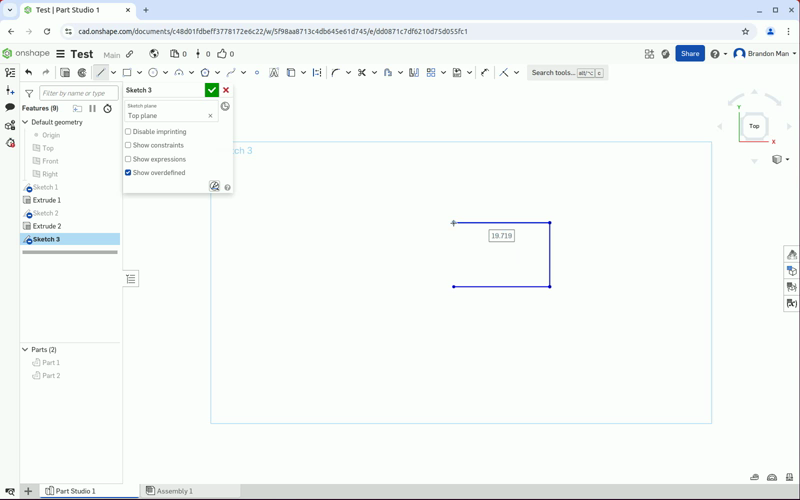
key_down(shift)
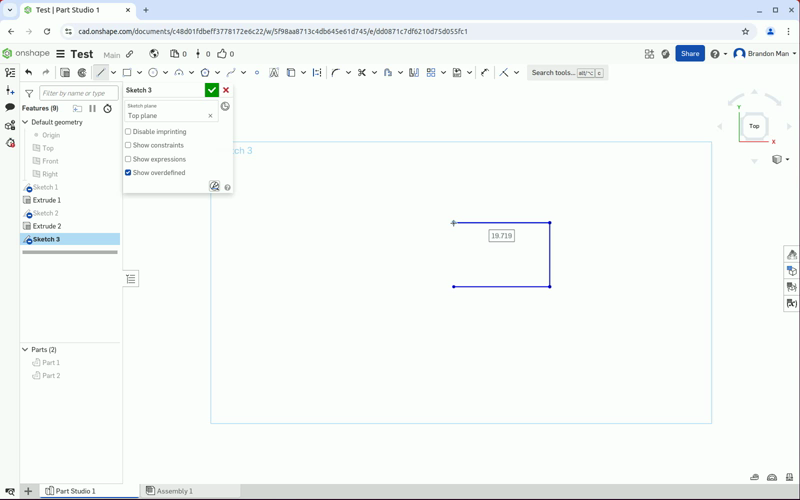
mouse_move(453, 286)
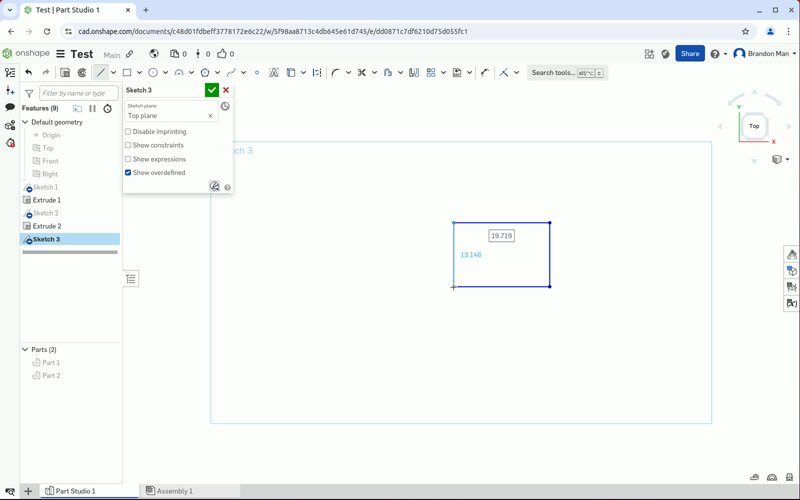
key_up(shift)
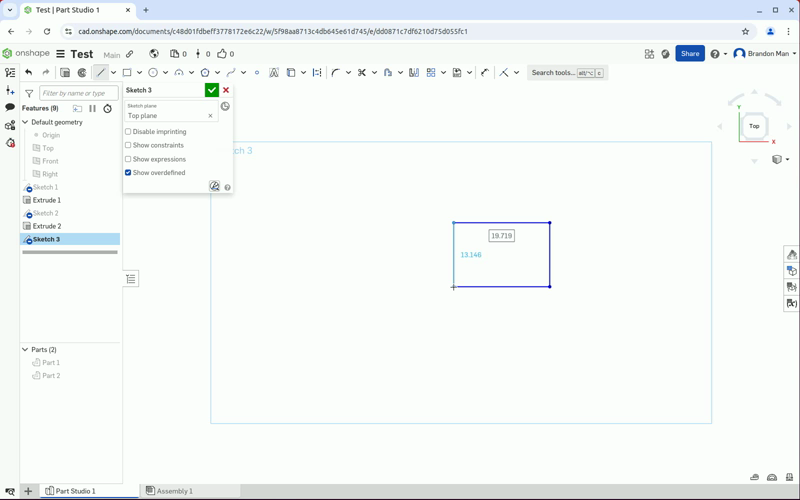
click(453, 286)
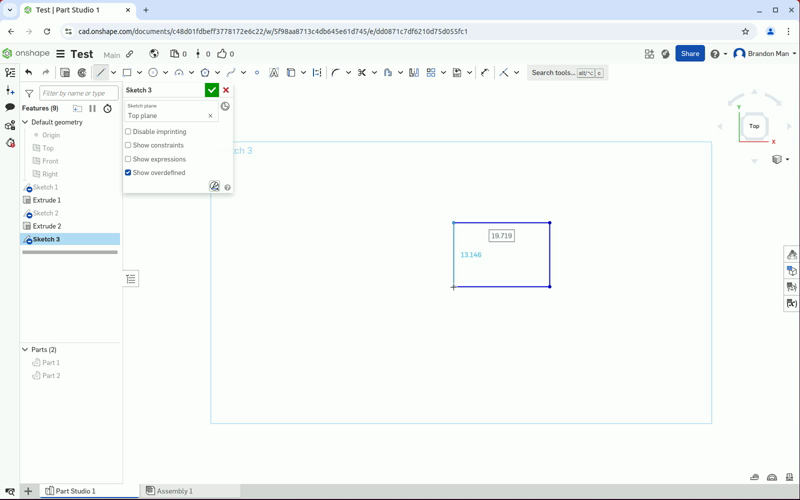
key(esc)
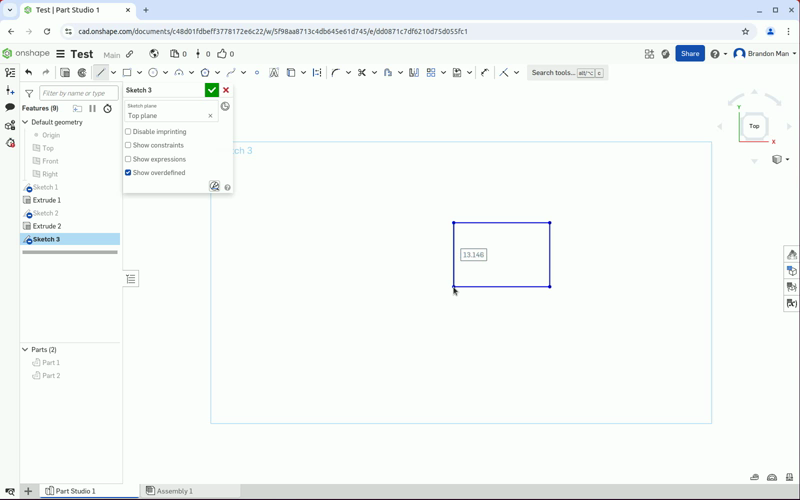
mouse_move(491, 228)
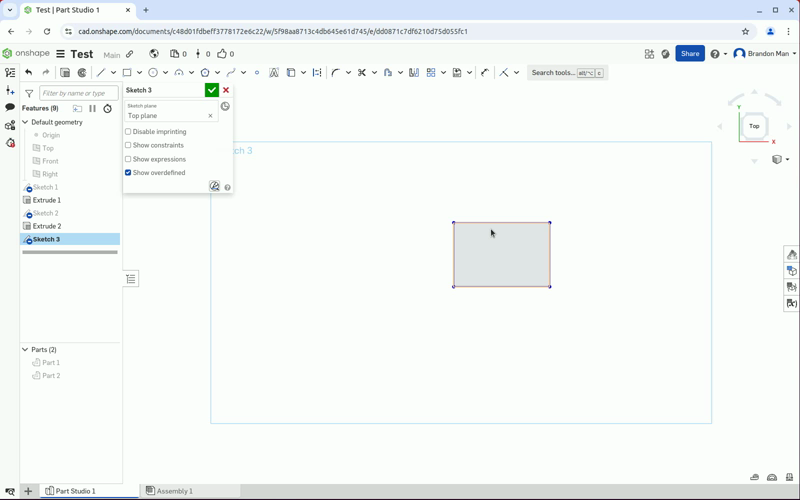
click(491, 228)
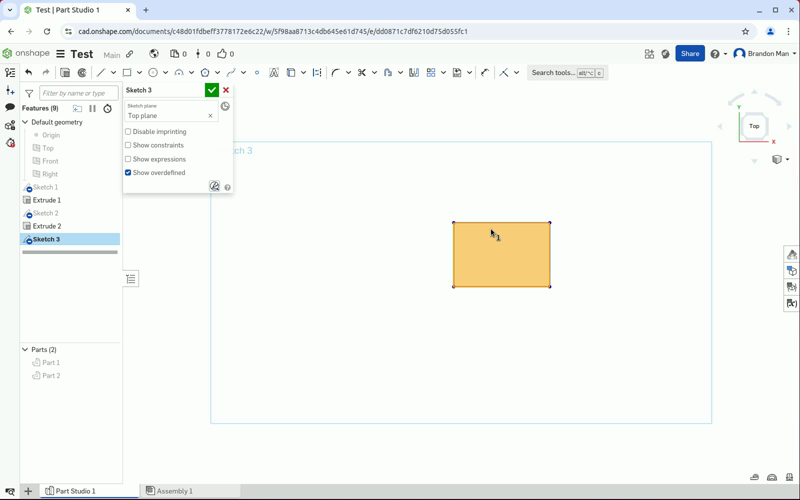
mouse_move(73, 352)
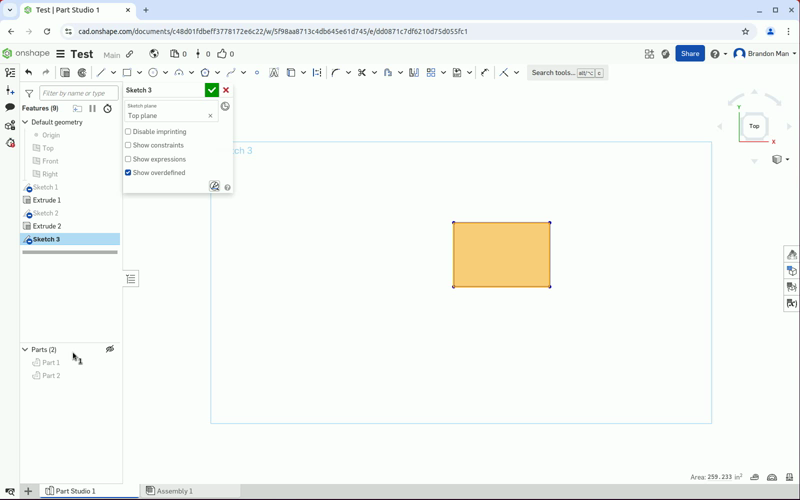
key(shift+y)
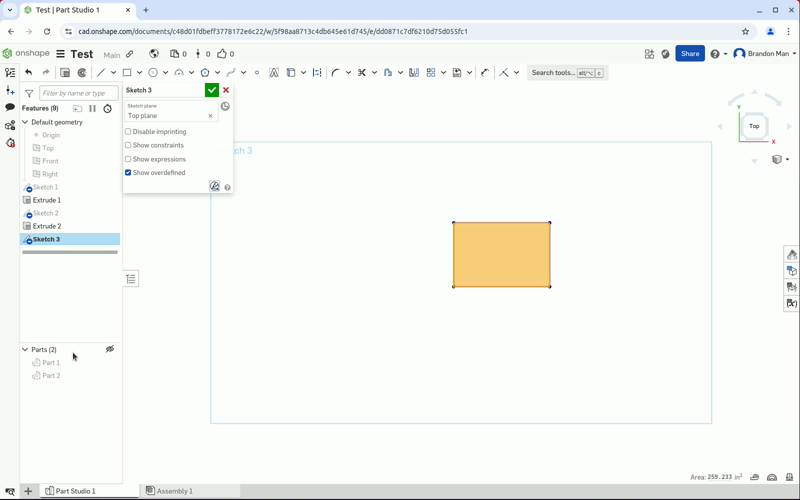
key(shift+e)
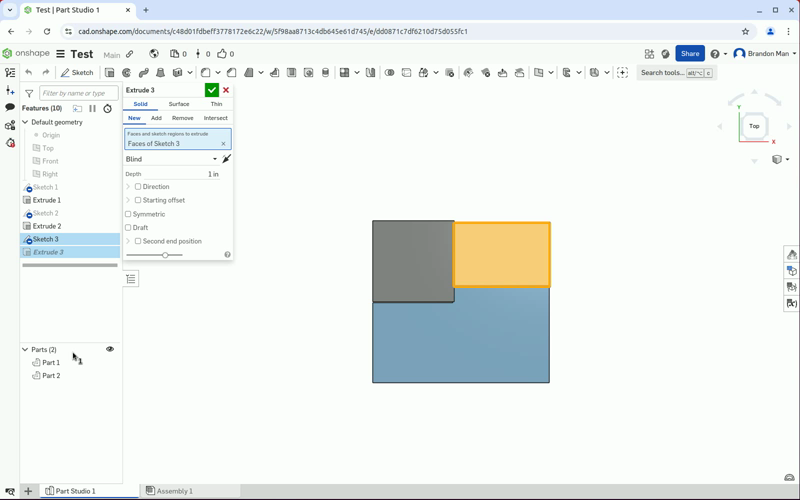
mouse_move(143, 106)
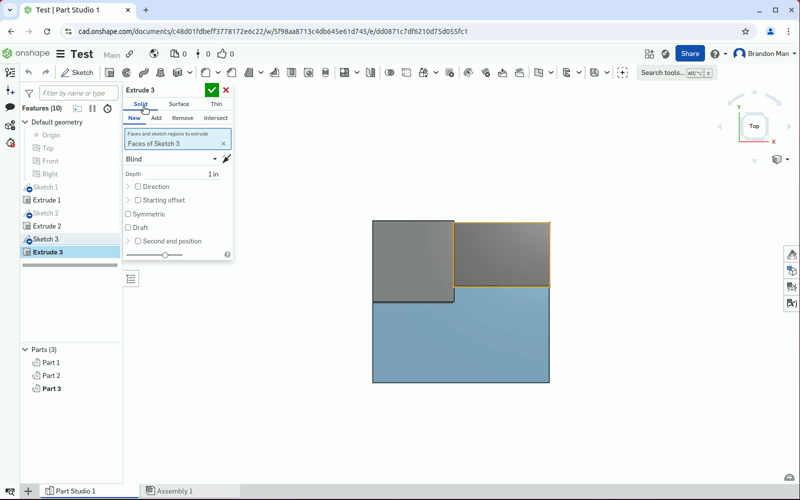
click(143, 106)
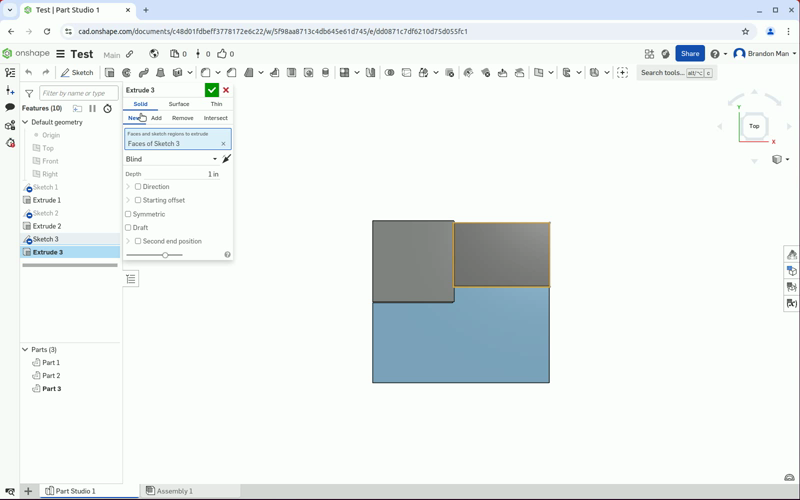
mouse_move(137, 120)
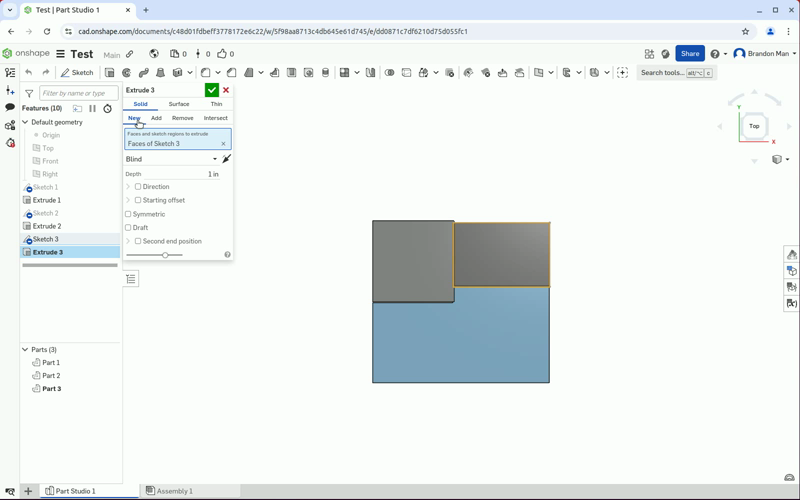
click(137, 120)
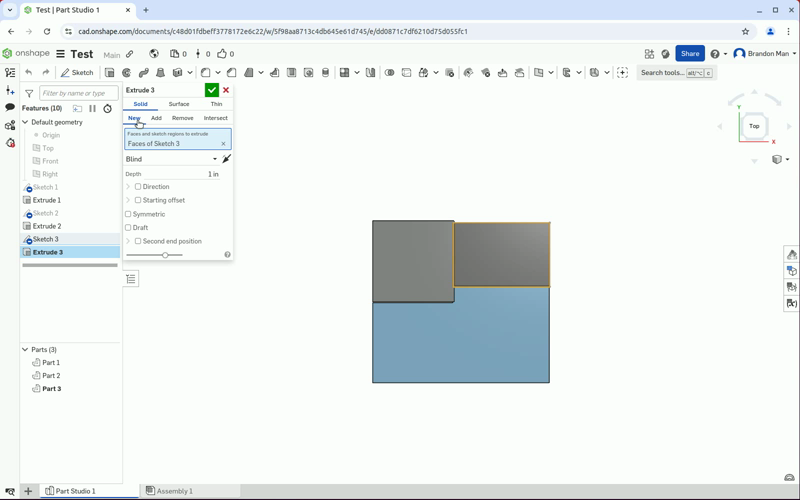
key(tab, 4)
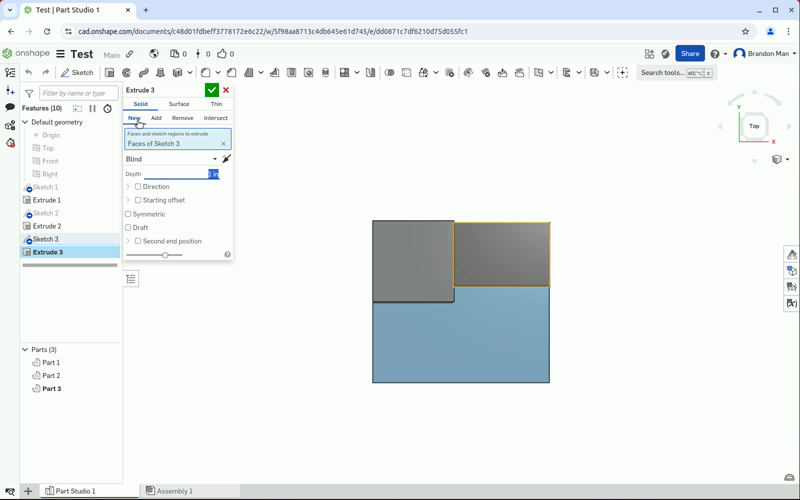
text(9.869)
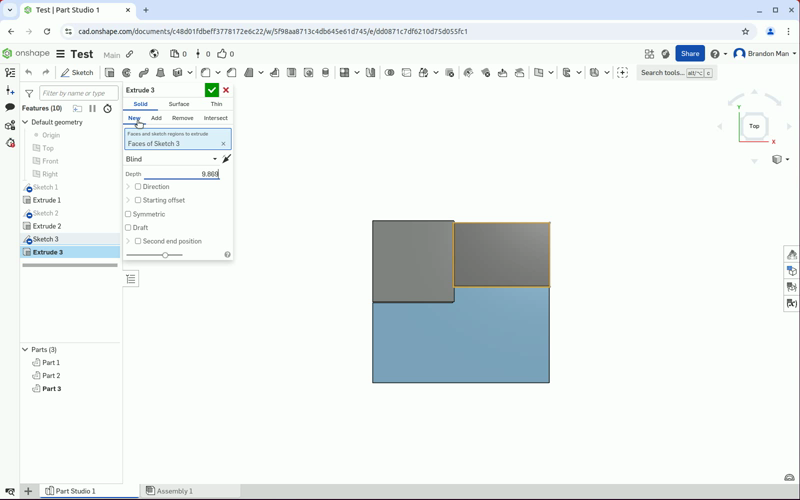
key(enter)
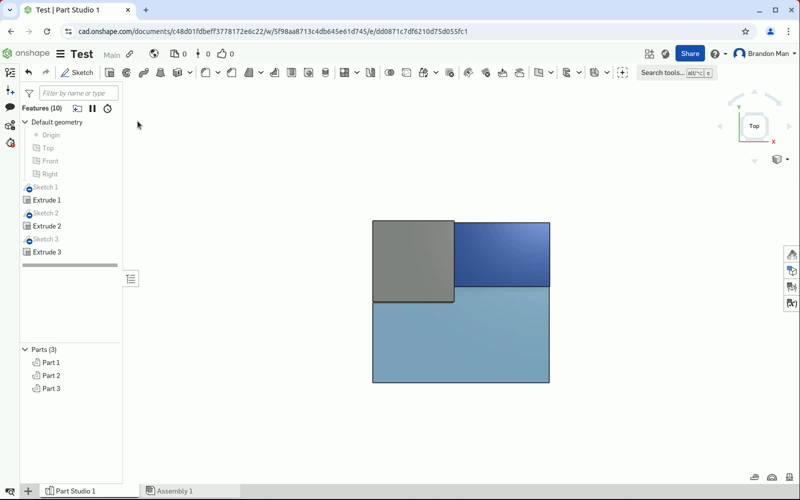
key(shift+h)
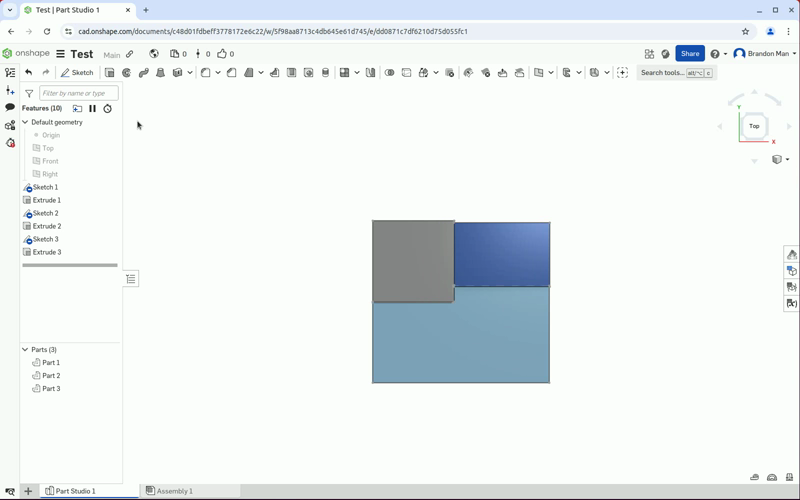
key(shift+h)
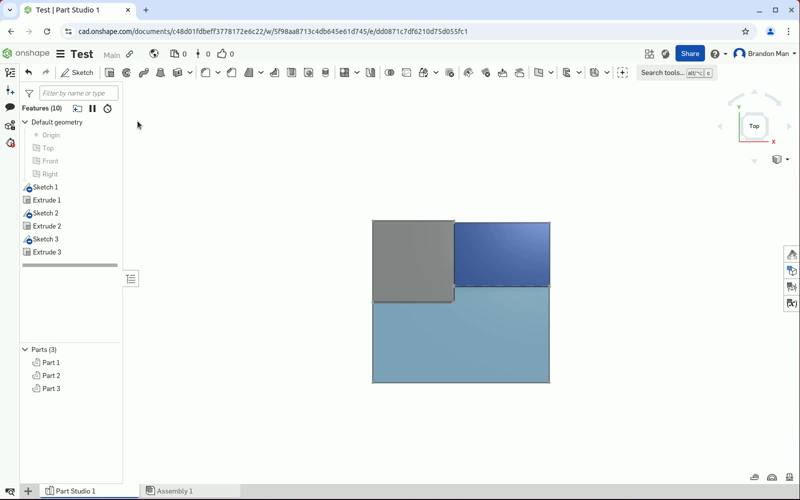
key(shift+7)
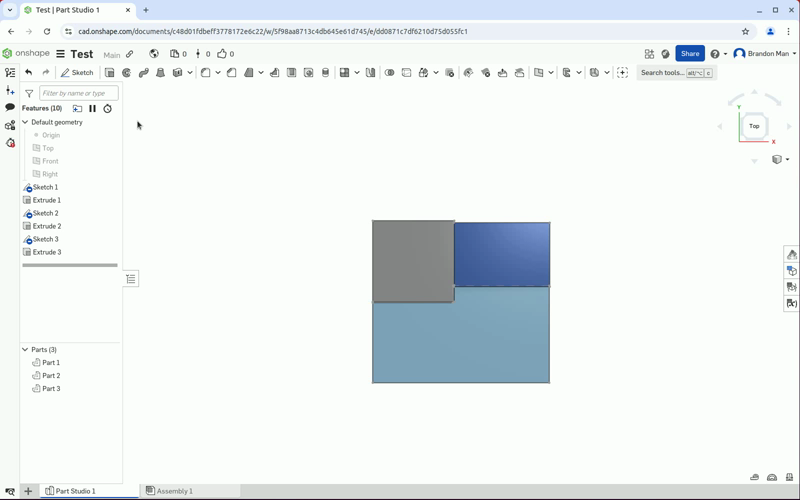
key(up, 3)
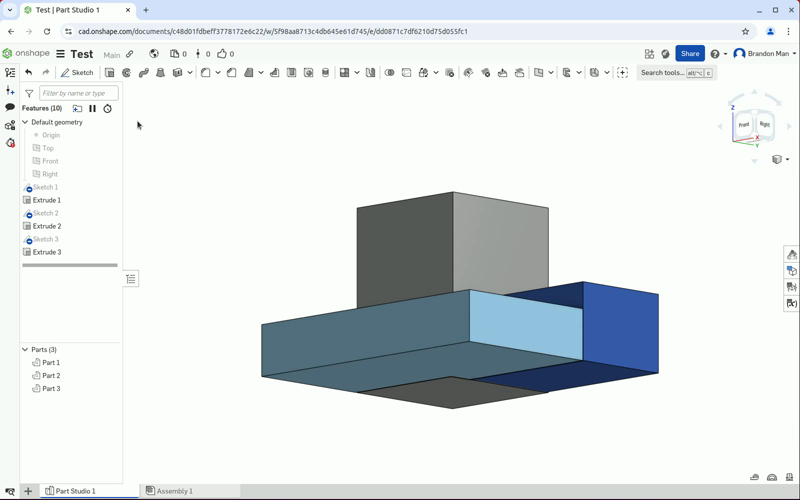
key(left, 3)
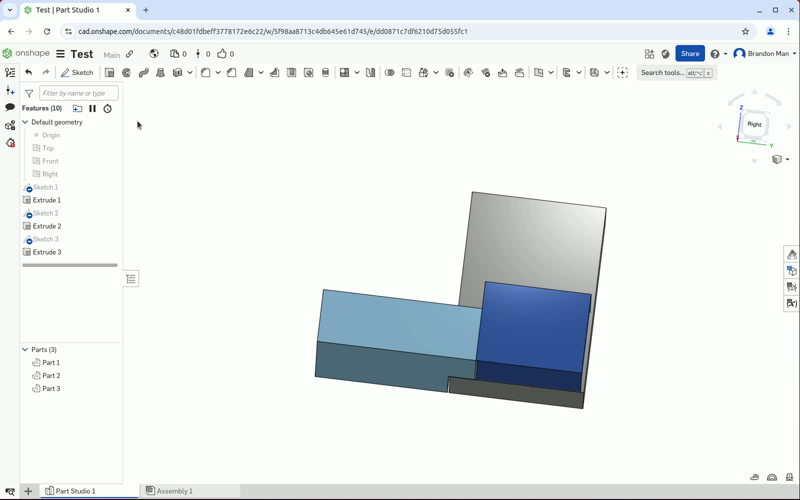
key(right, 3)
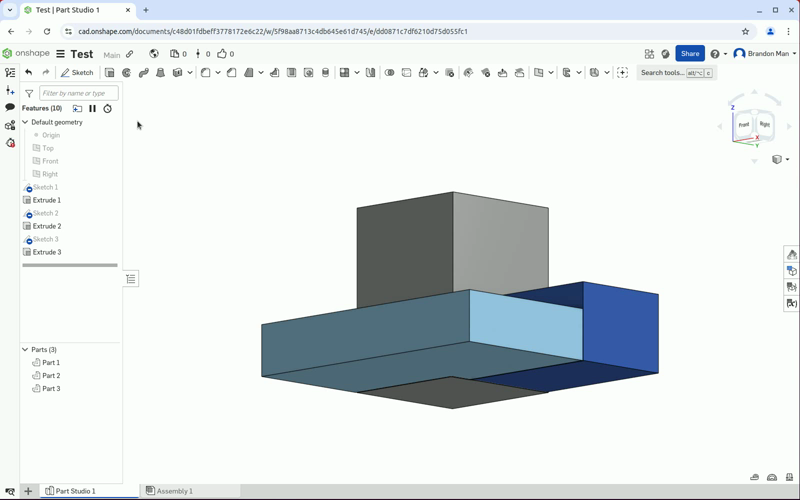
key(down, 3)
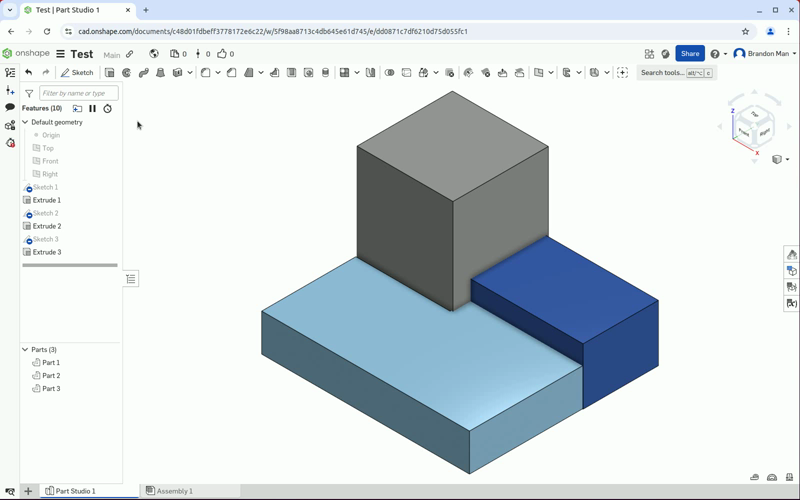
mouse_move(73, 189)
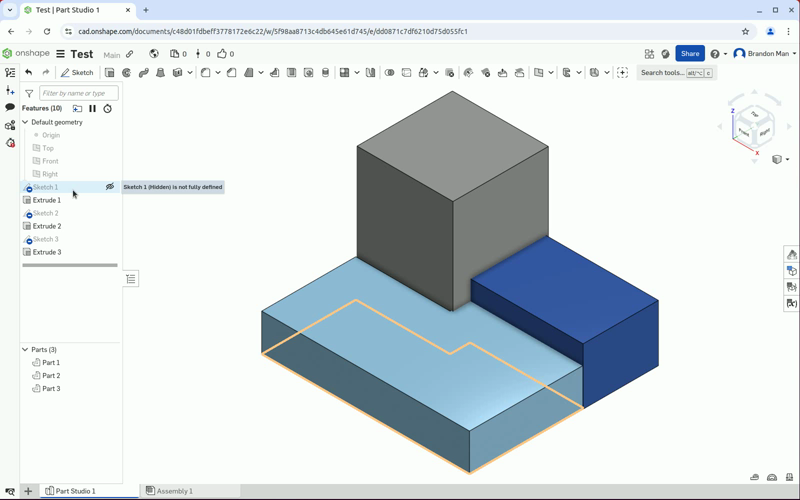
click(73, 189)